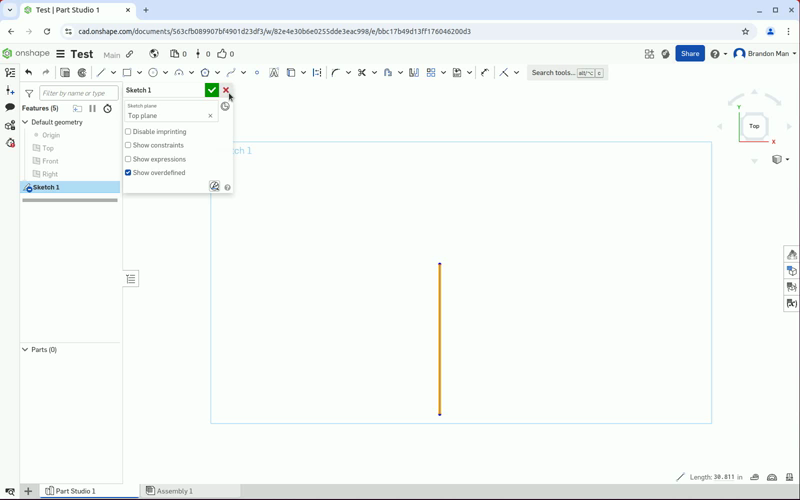
key(shift+h)
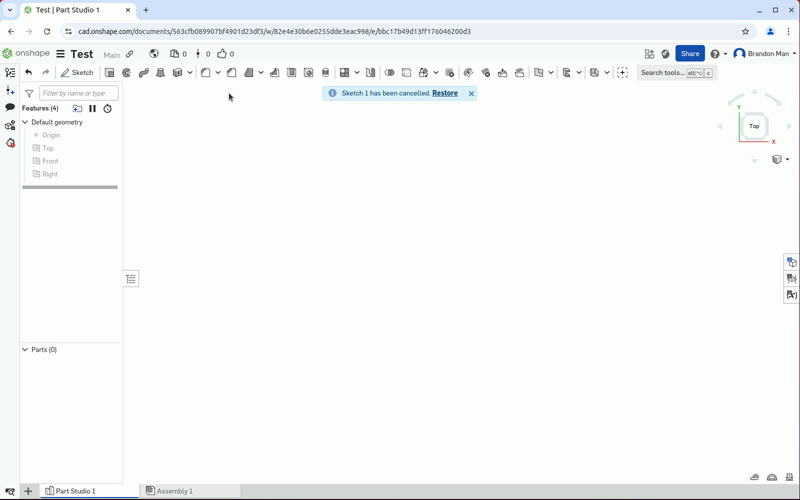
mouse_move(73, 352)
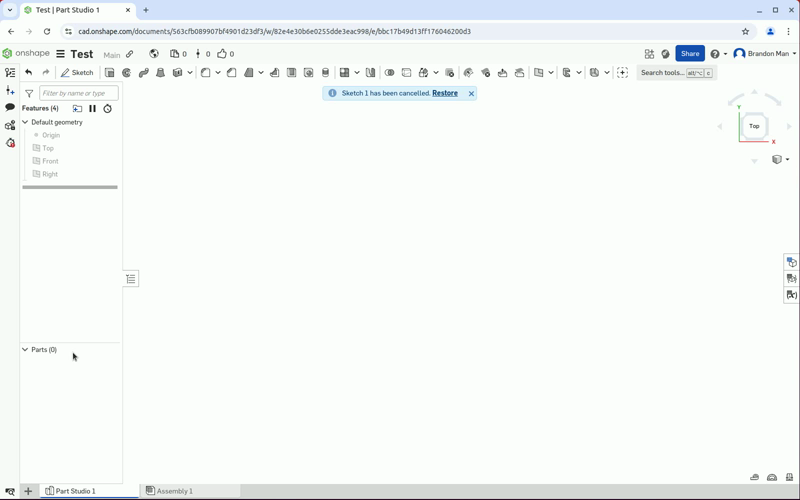
key(y)
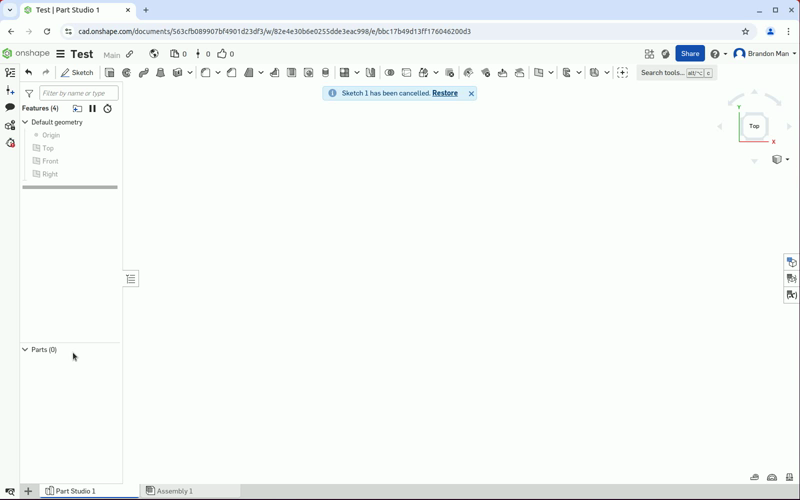
key(shift+p)
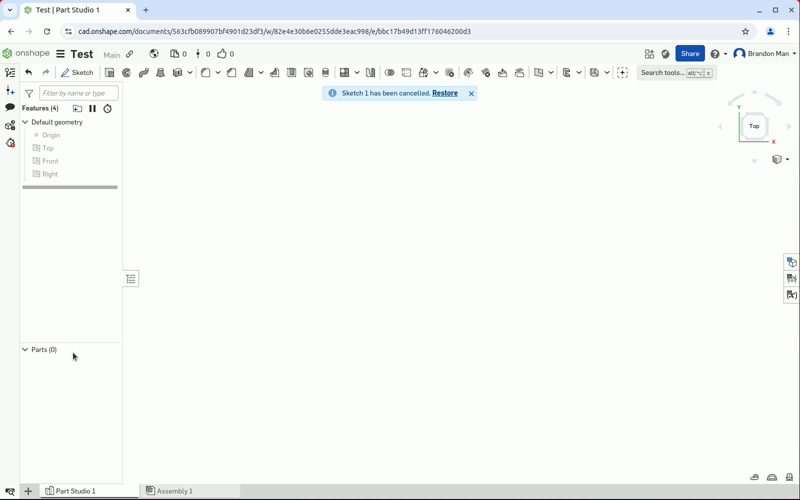
key(space)
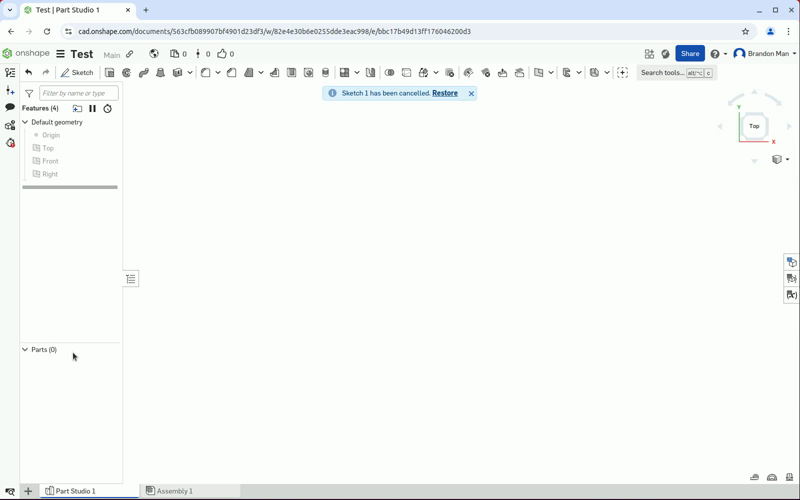
key_down(shift)
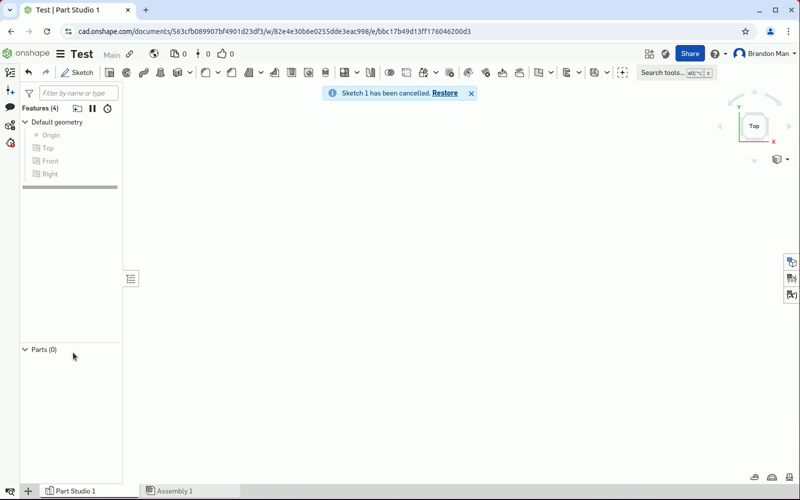
key(up)
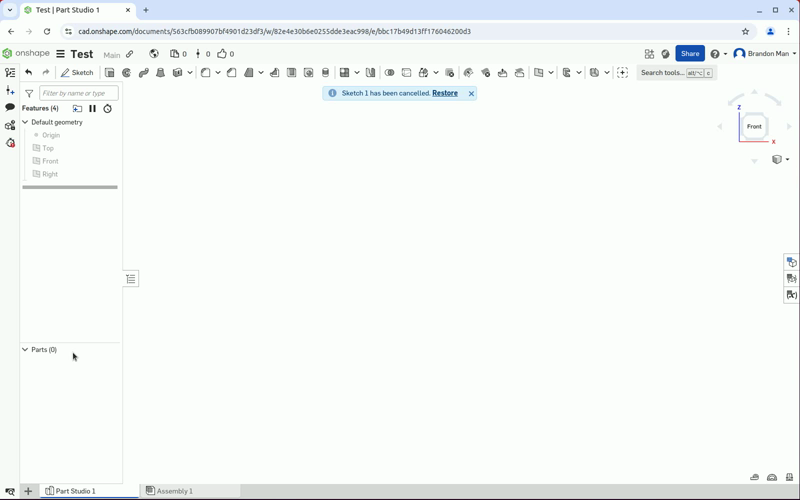
key_up(shift)
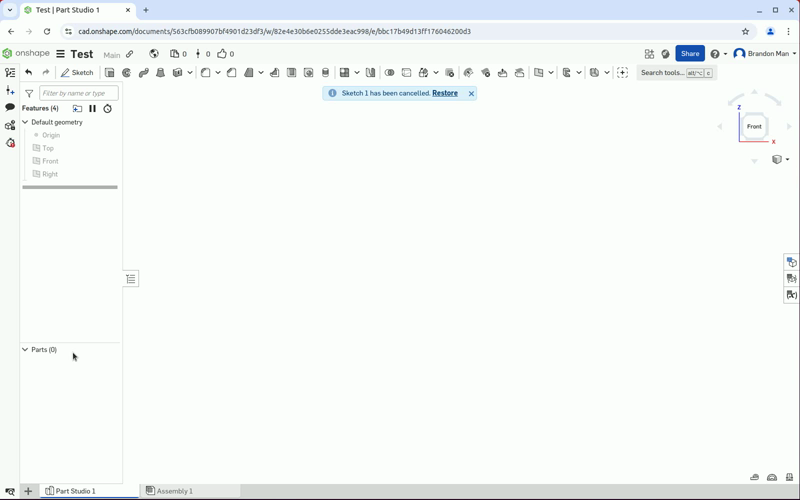
mouse_move(73, 352)
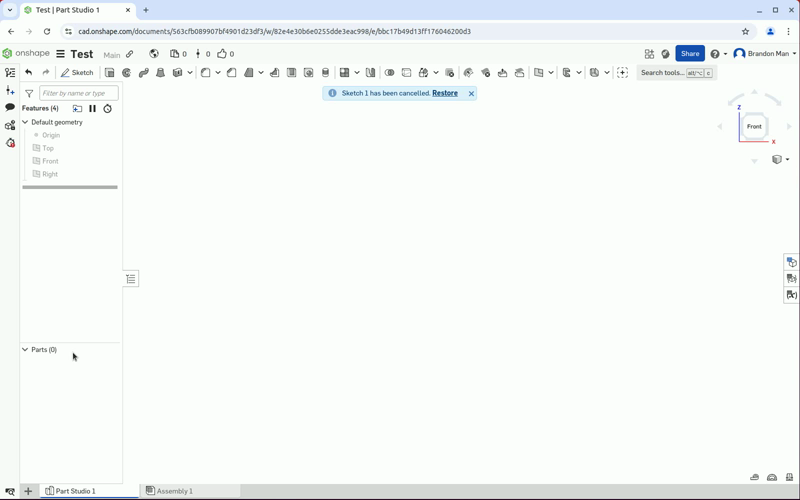
key(shift+y)
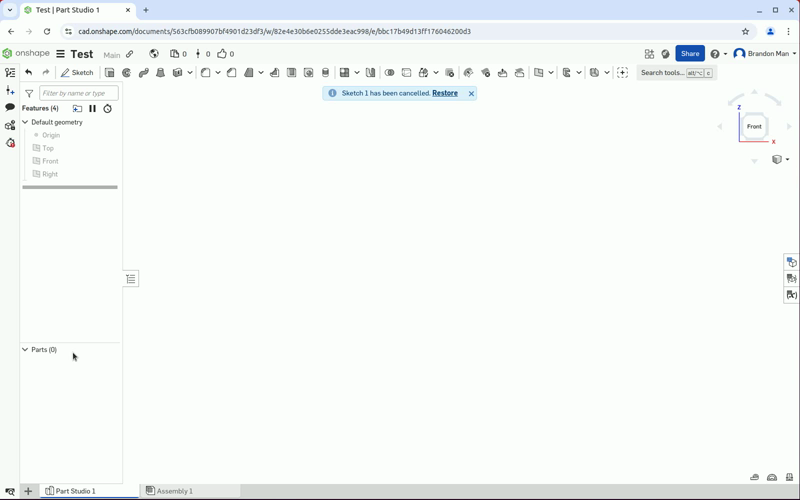
key(shift+s)
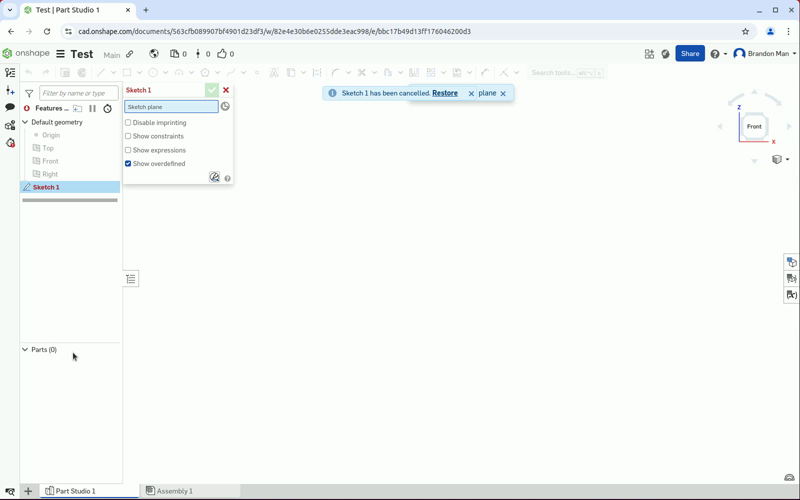
mouse_move(73, 163)
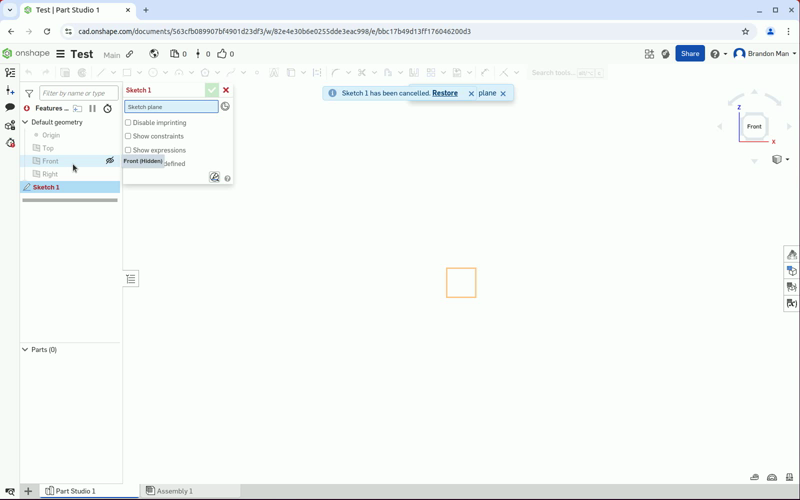
click(73, 163)
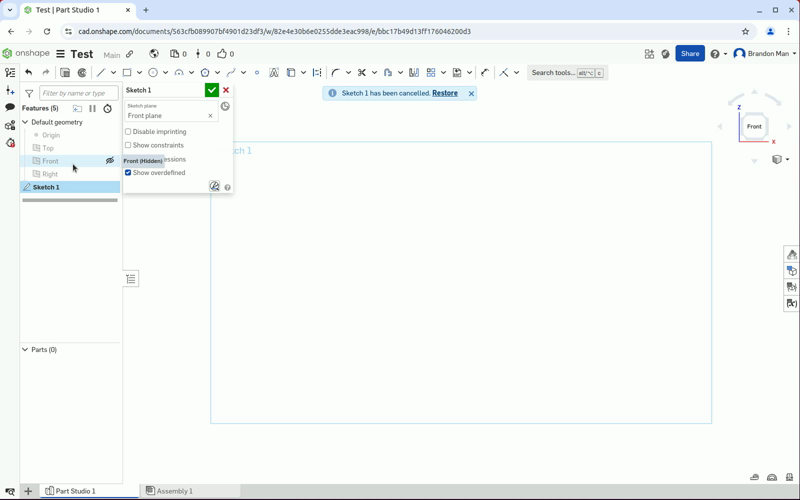
mouse_move(73, 352)
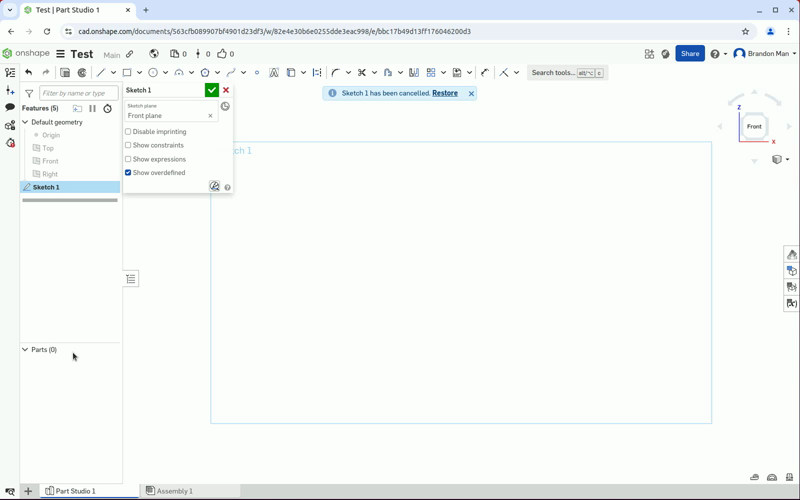
key(y)
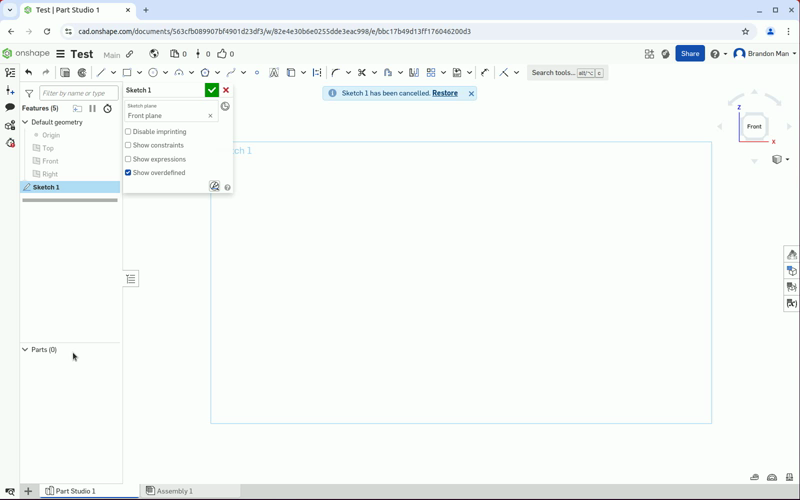
key(l)
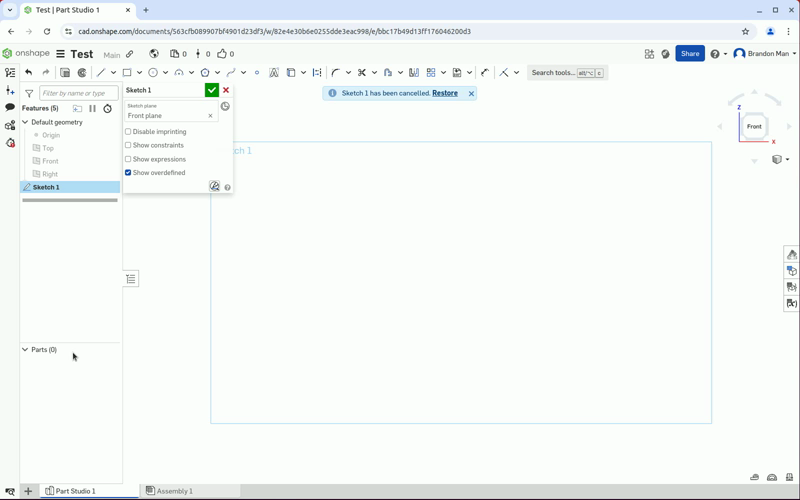
key_down(shift)
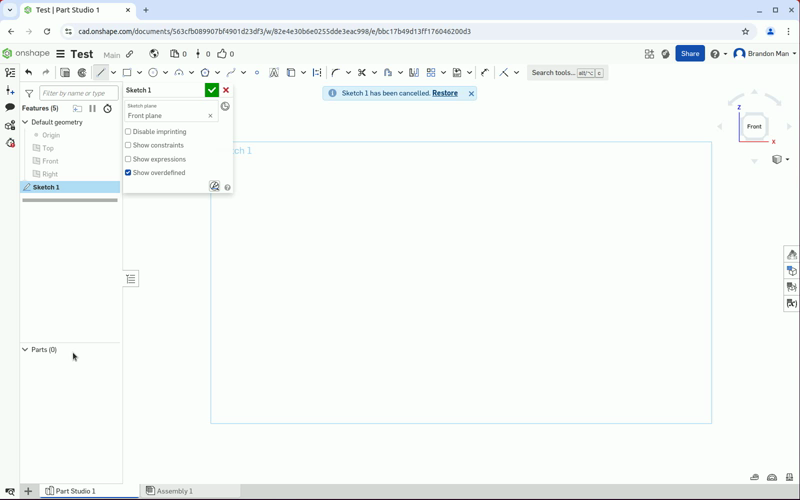
mouse_move(405, 322)
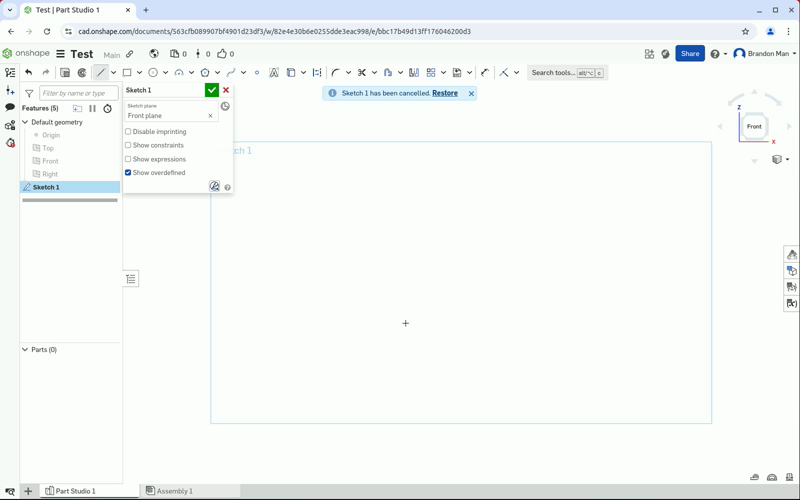
click(405, 322)
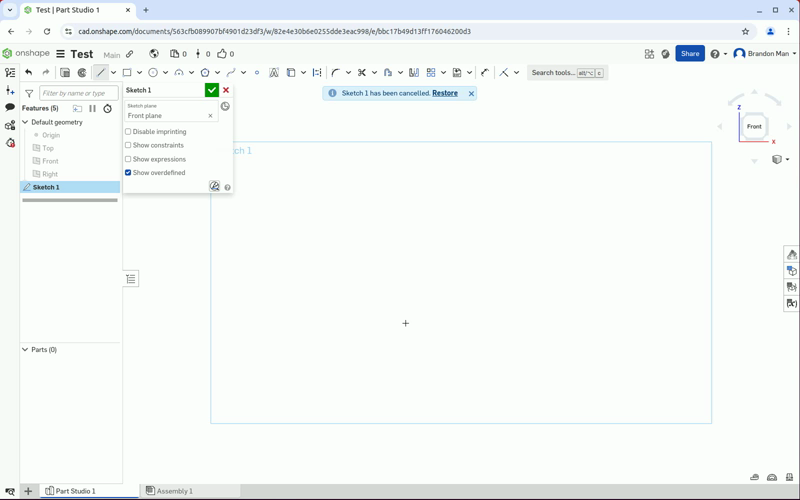
key_up(shift)
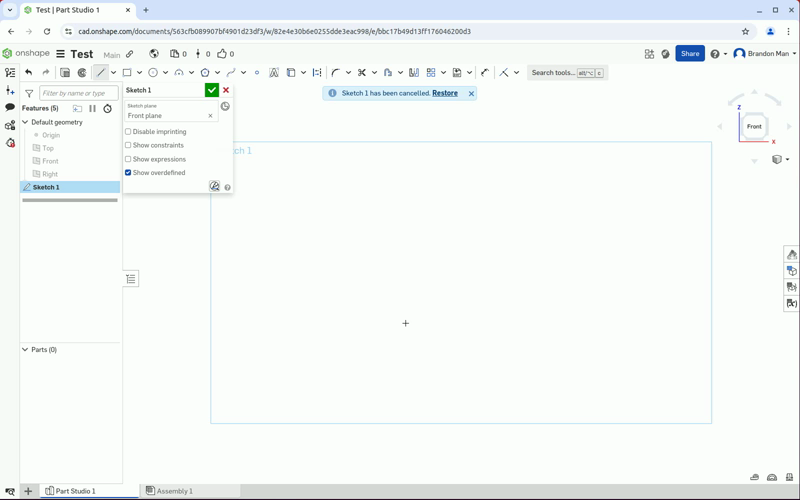
key_down(shift)
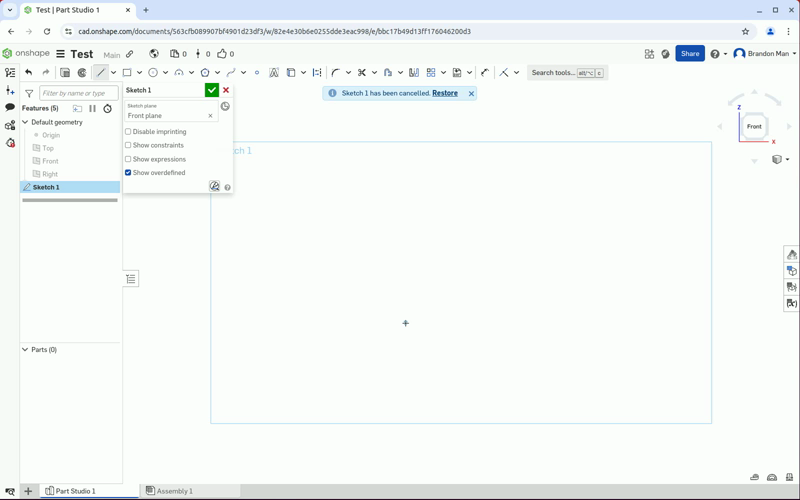
mouse_move(506, 322)
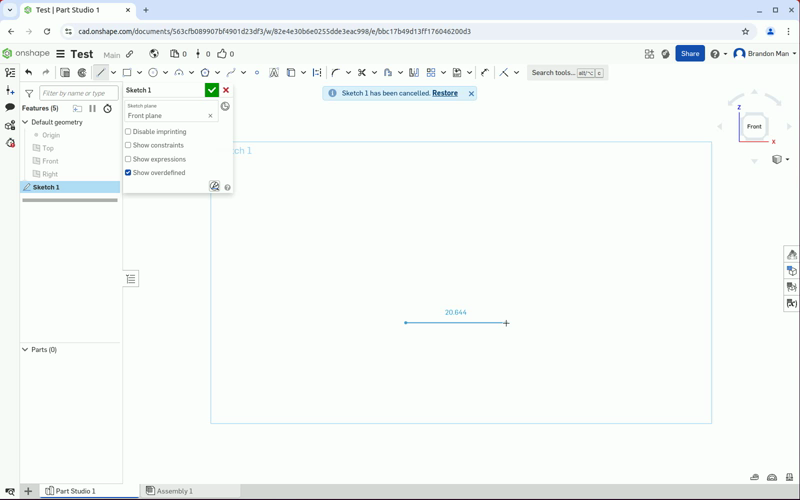
click(506, 322)
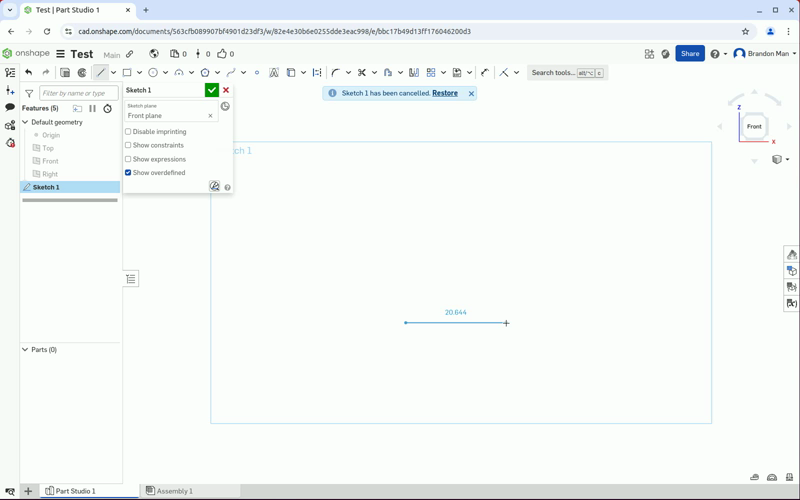
key_up(shift)
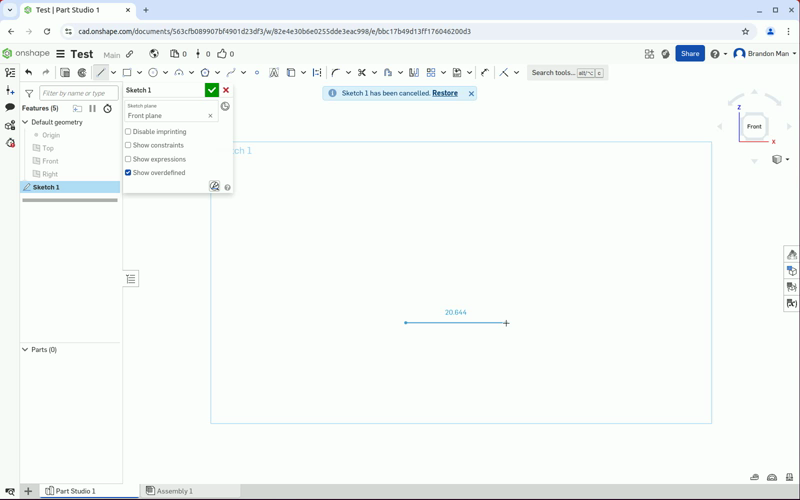
key_down(shift)
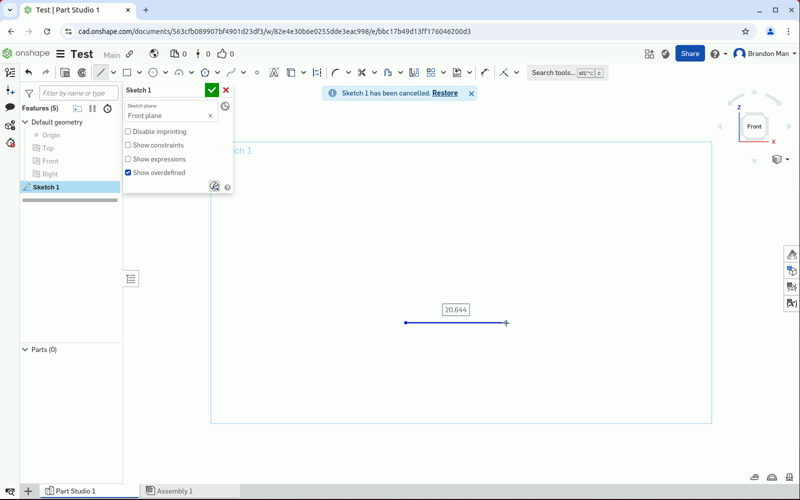
mouse_move(506, 170)
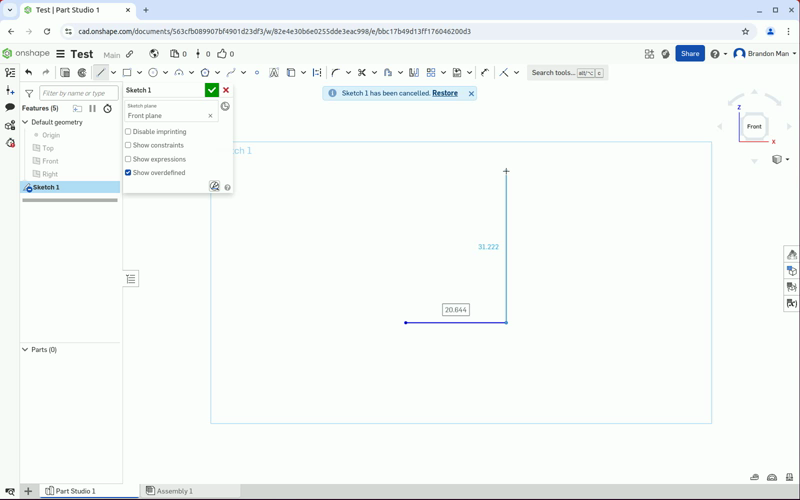
click(506, 170)
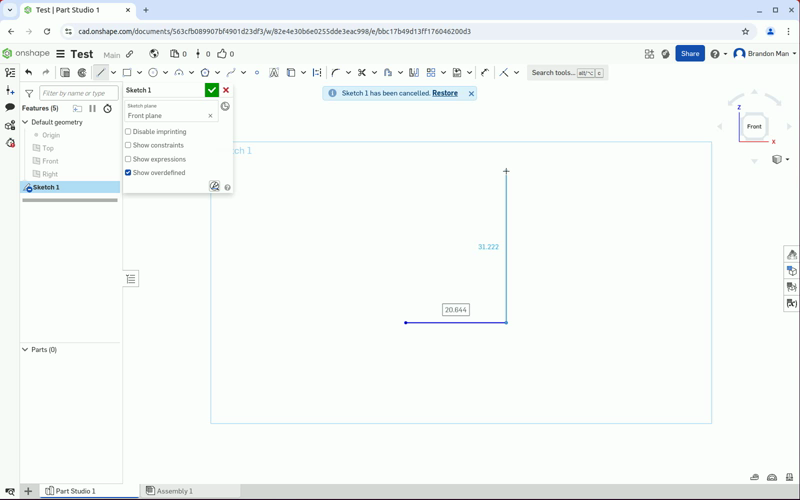
key_up(shift)
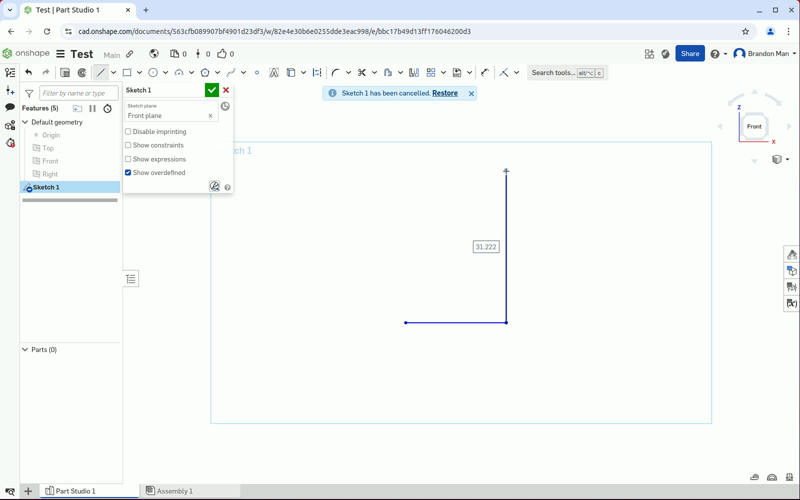
key_down(shift)
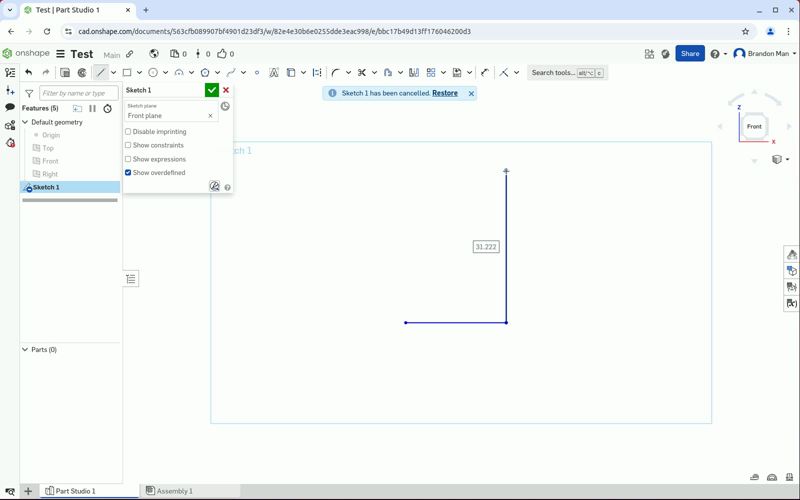
mouse_move(405, 170)
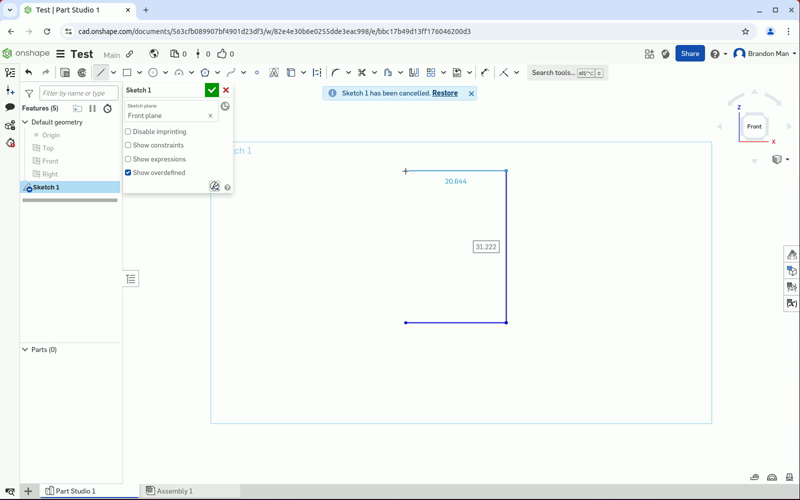
click(405, 170)
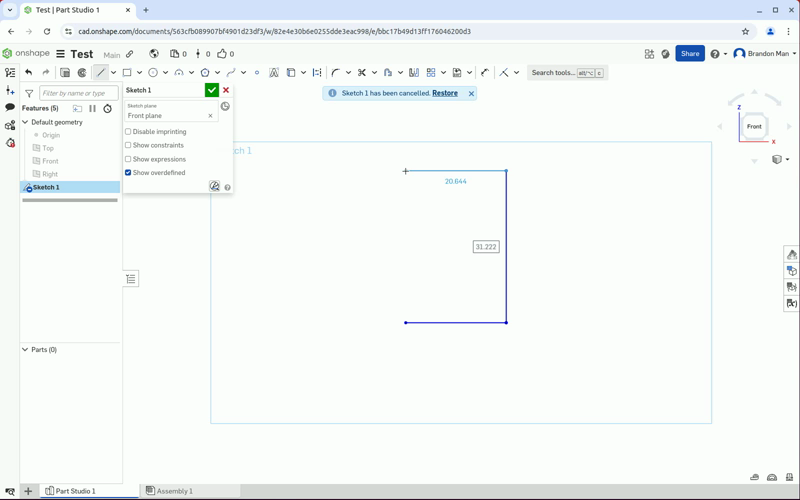
key_up(shift)
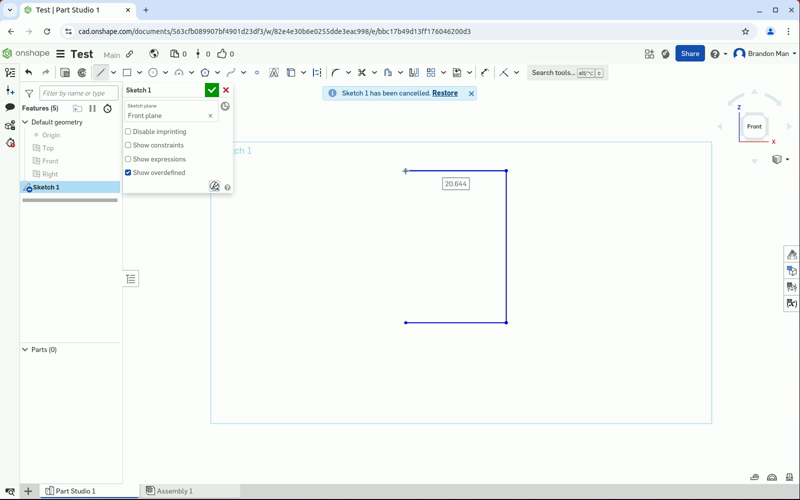
key_down(shift)
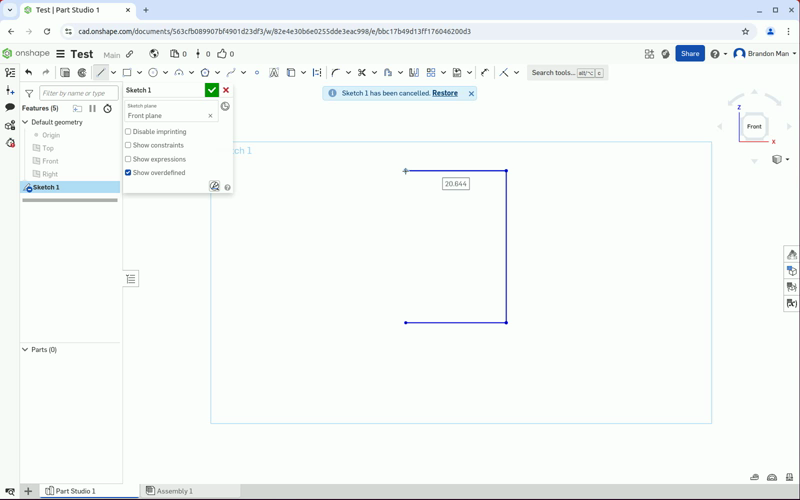
mouse_move(405, 322)
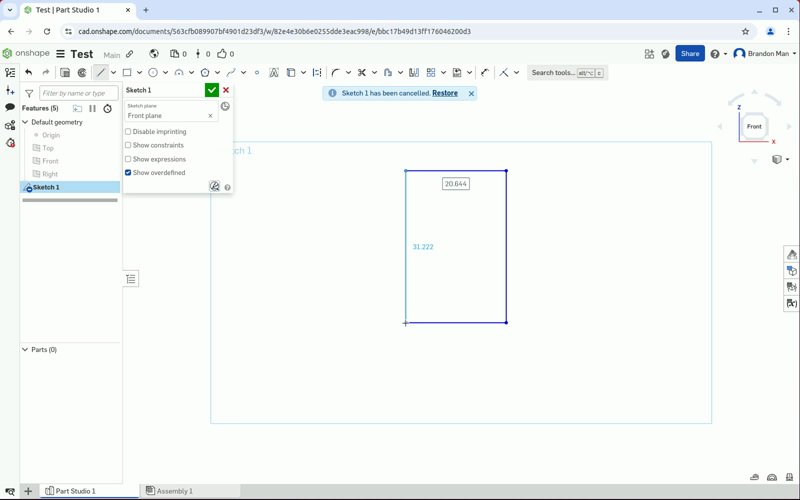
key_up(shift)
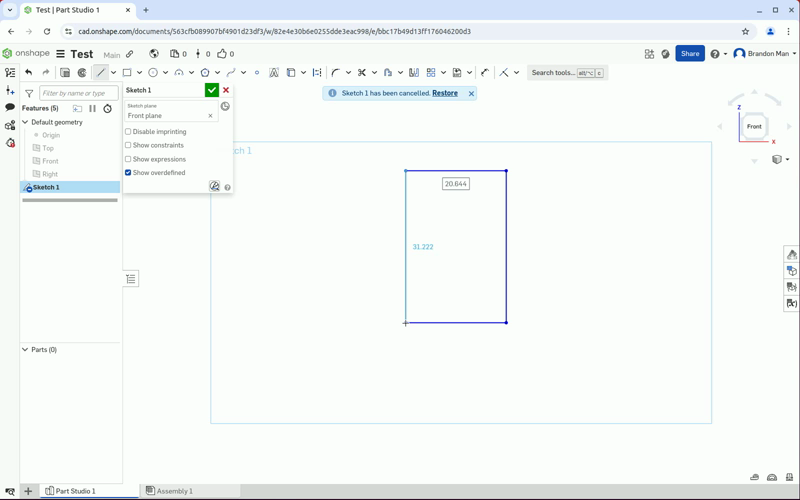
click(405, 322)
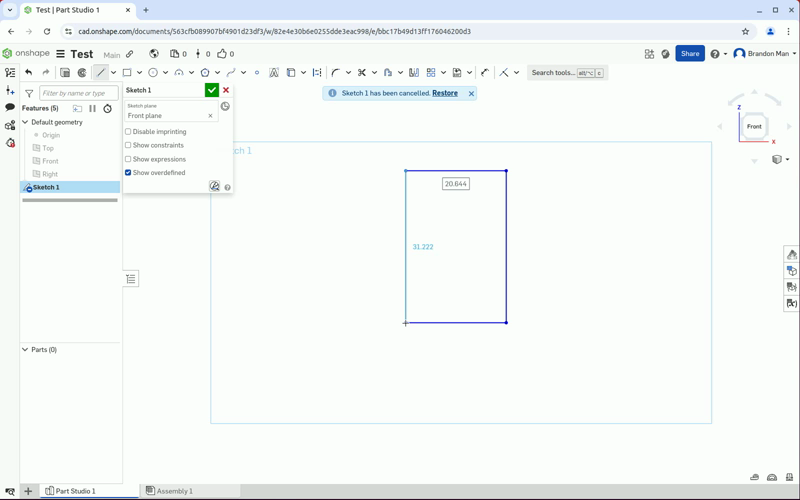
key(esc)
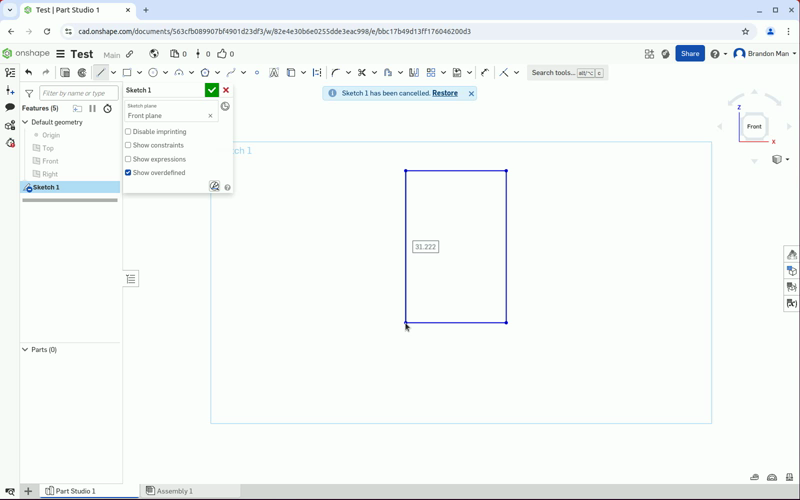
mouse_move(462, 308)
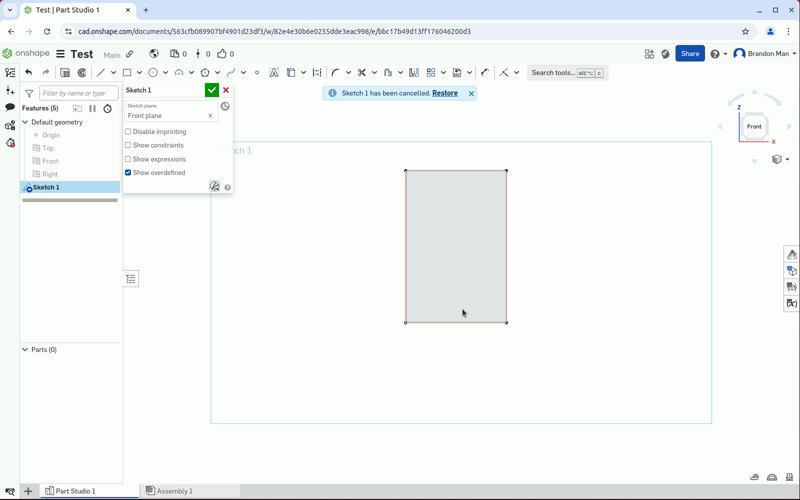
click(462, 308)
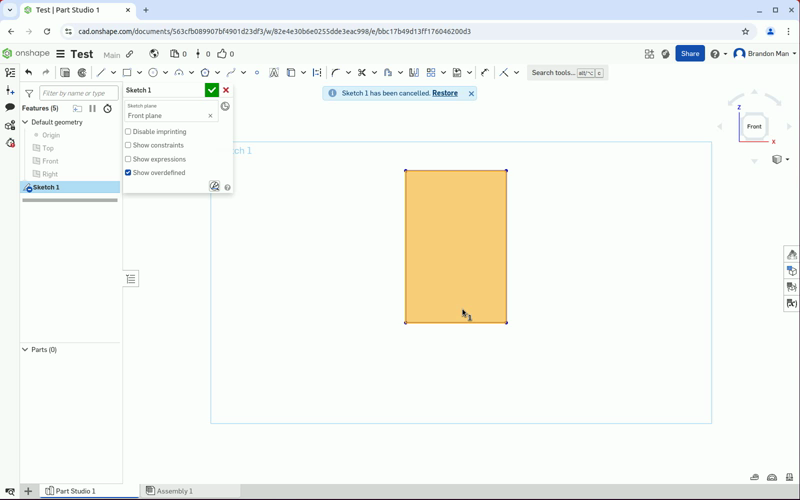
mouse_move(73, 352)
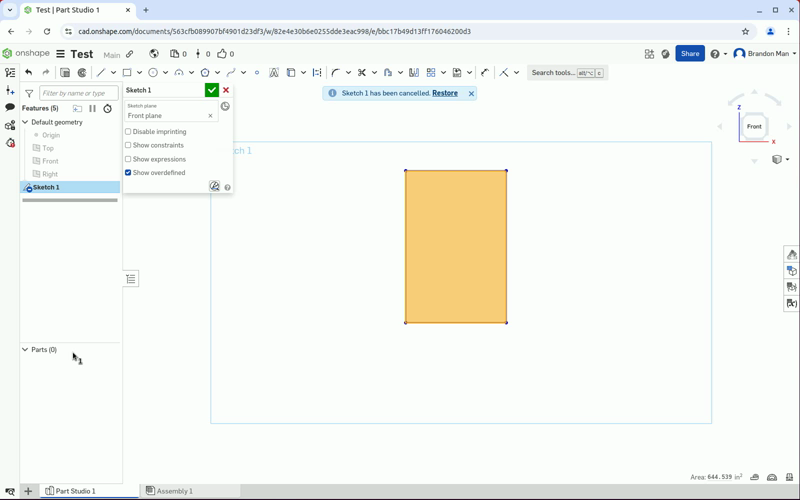
key(shift+y)
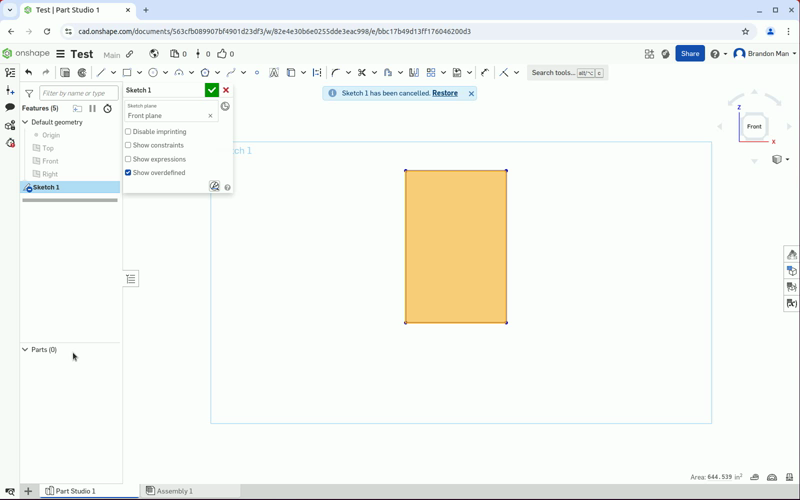
key(shift+e)
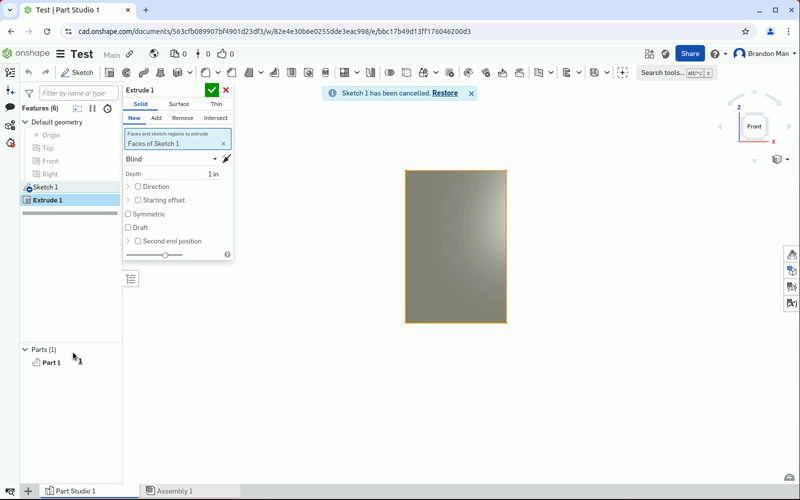
mouse_move(143, 106)
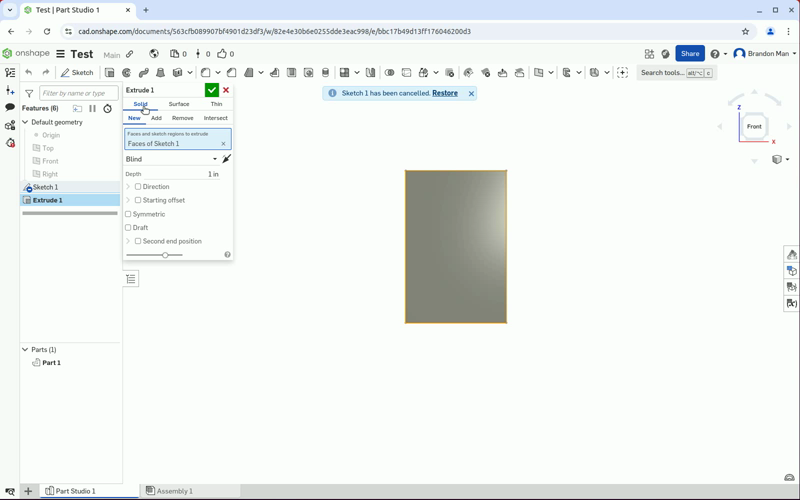
click(143, 106)
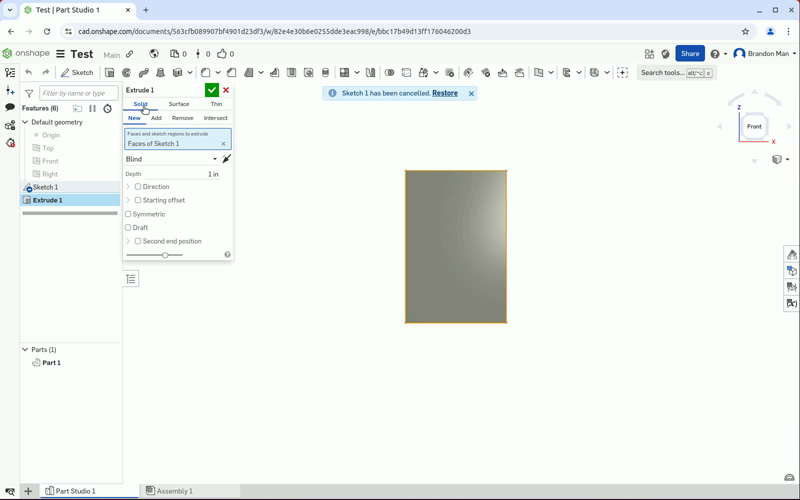
mouse_move(137, 120)
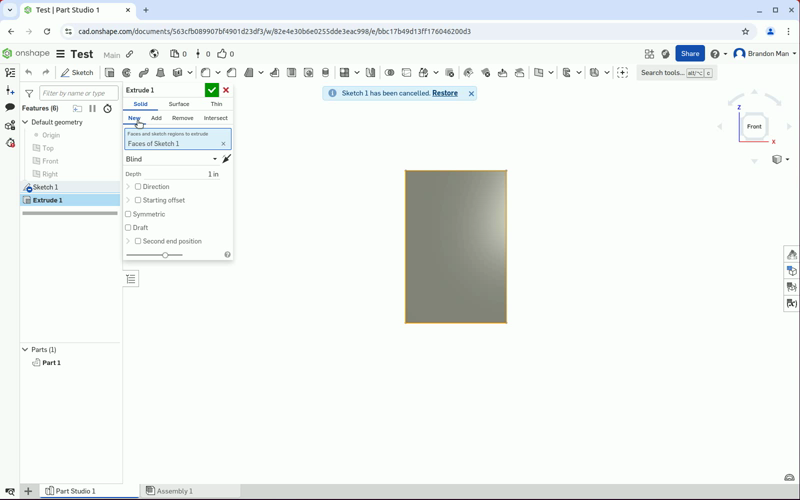
click(137, 120)
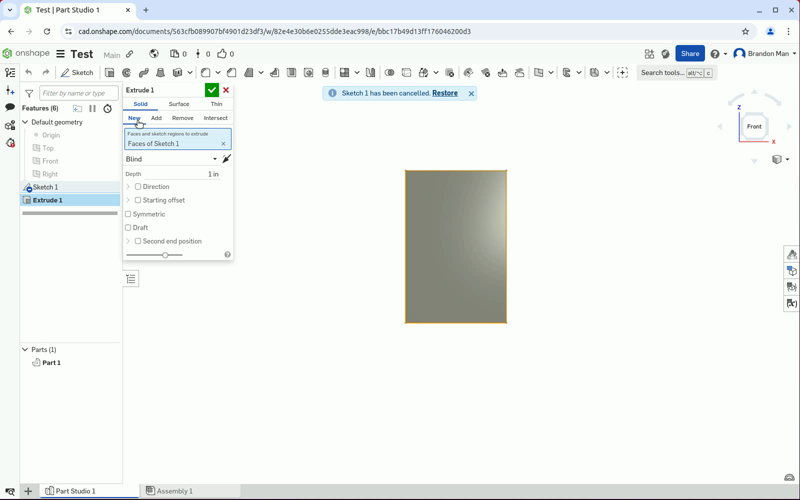
key(tab, 4)
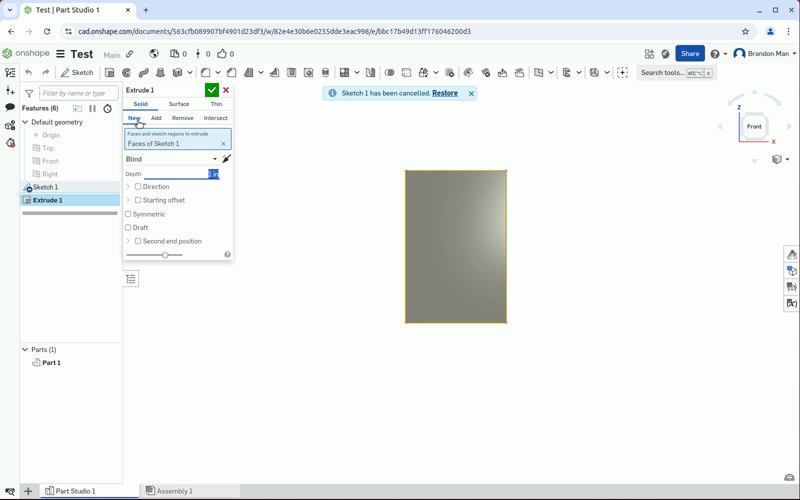
text(22.868)
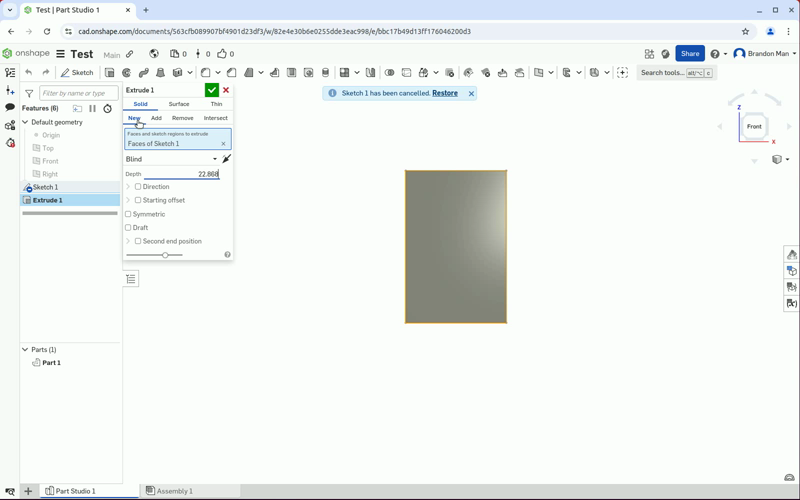
key(enter)
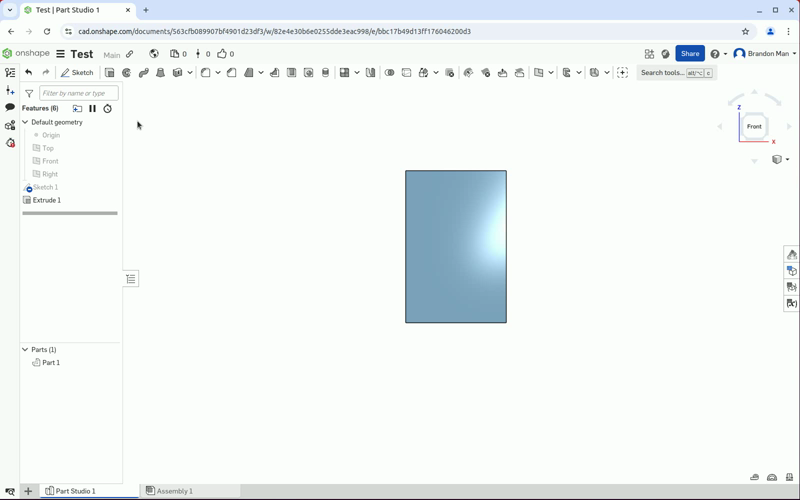
key(shift+h)
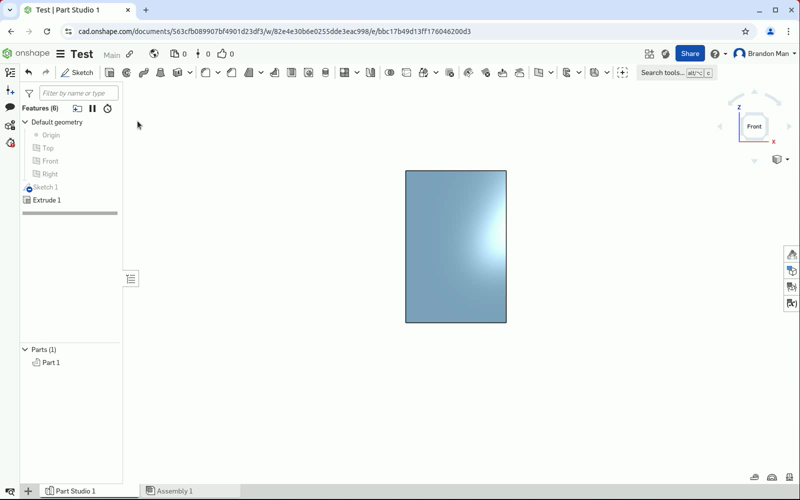
key(shift+h)
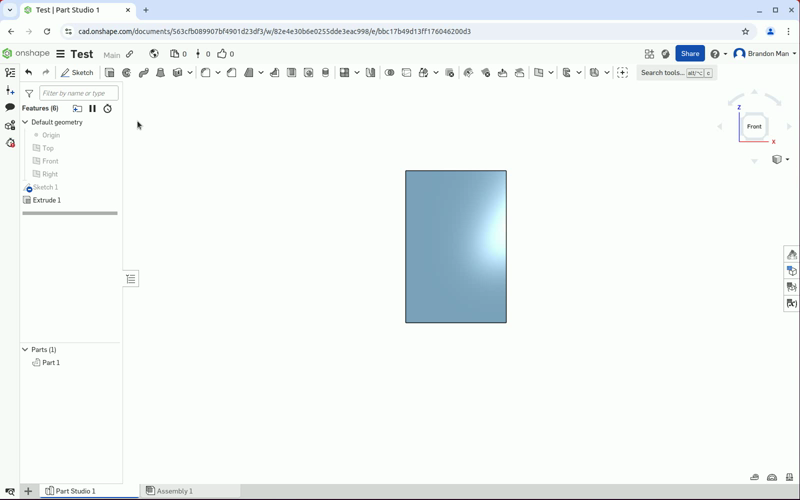
mouse_move(73, 189)
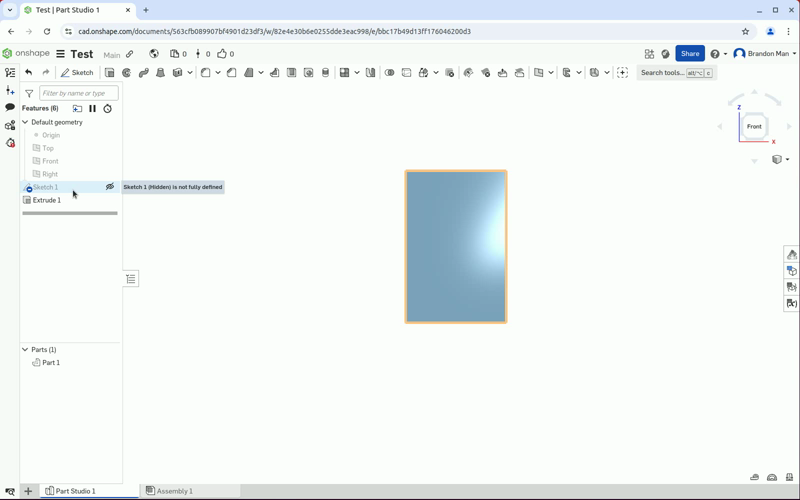
click(73, 189)
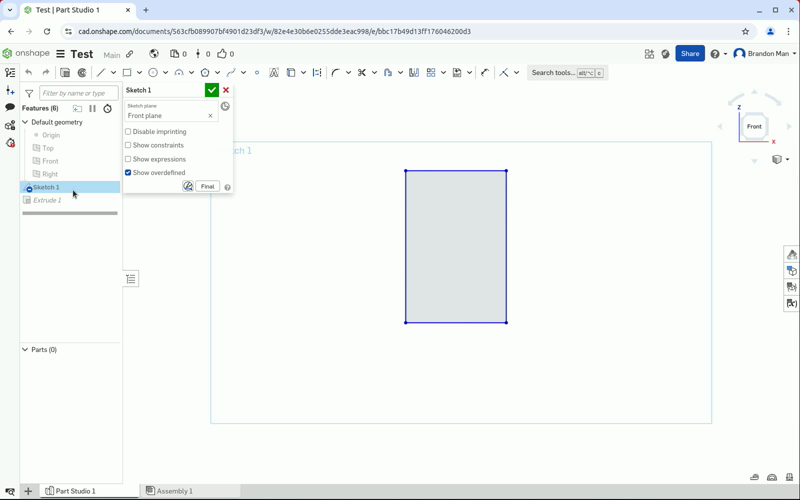
mouse_move(229, 92)
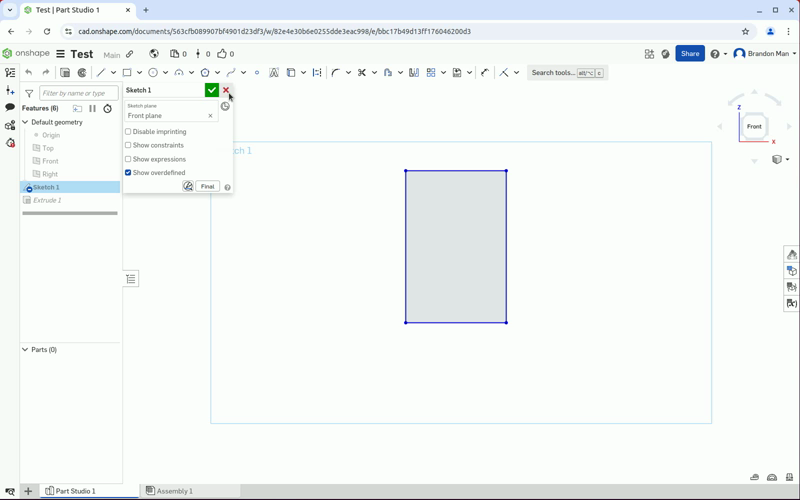
click(229, 92)
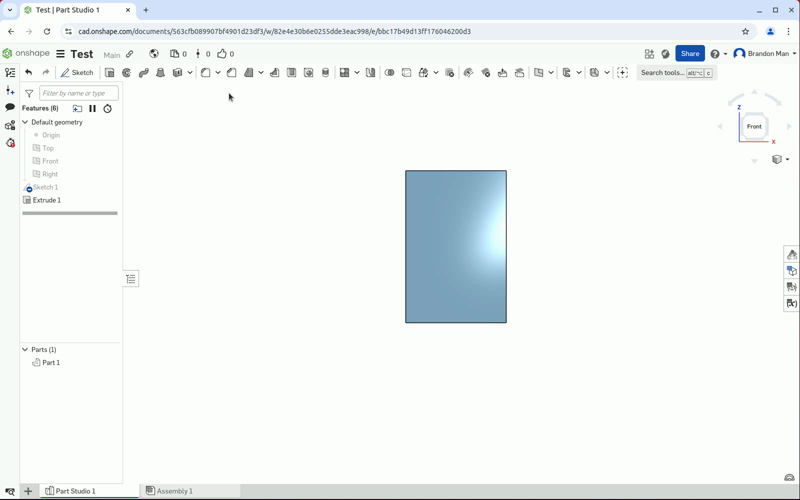
mouse_move(541, 75)
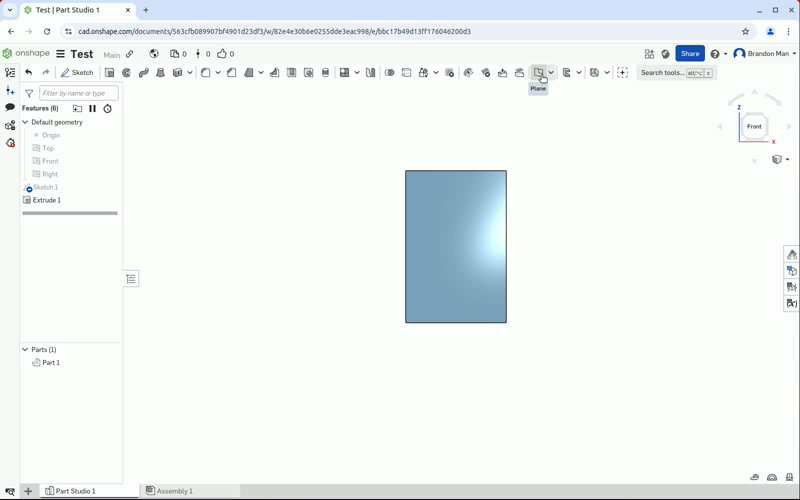
click(541, 75)
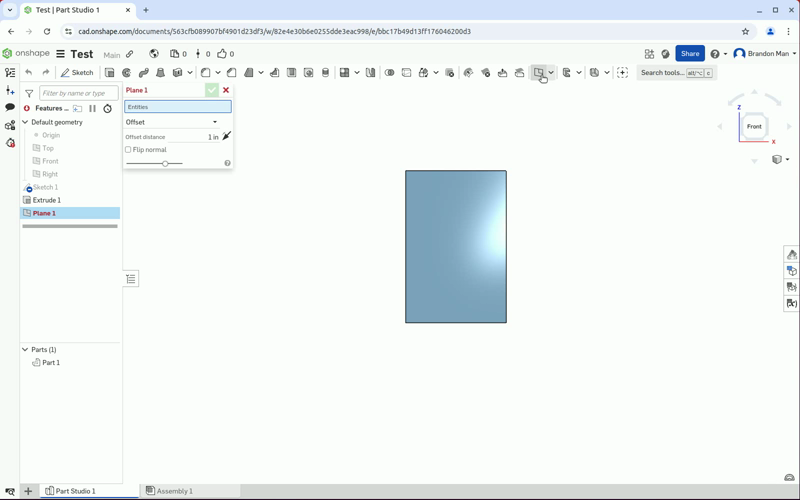
mouse_move(73, 163)
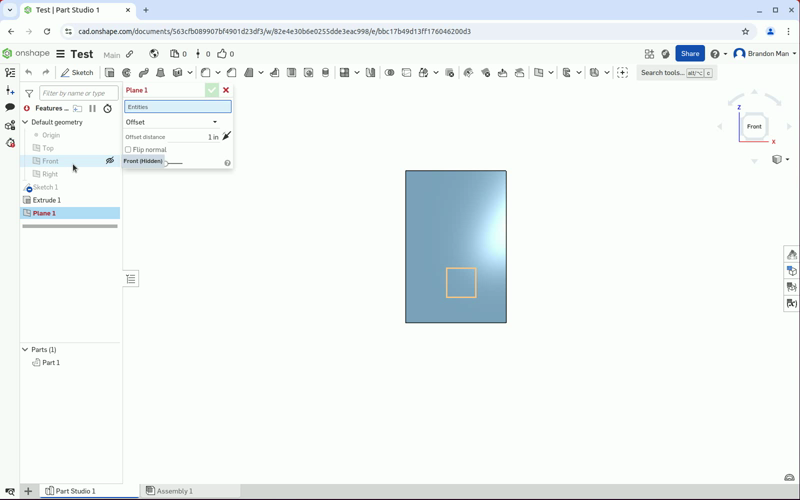
click(73, 163)
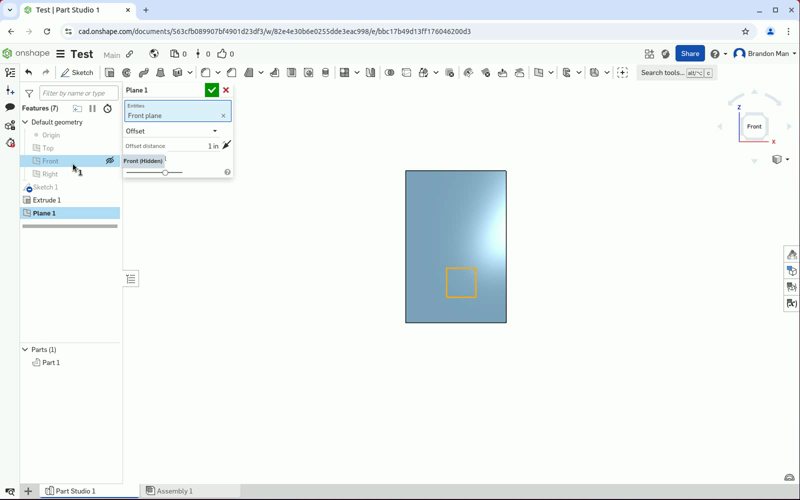
key(tab, 2)
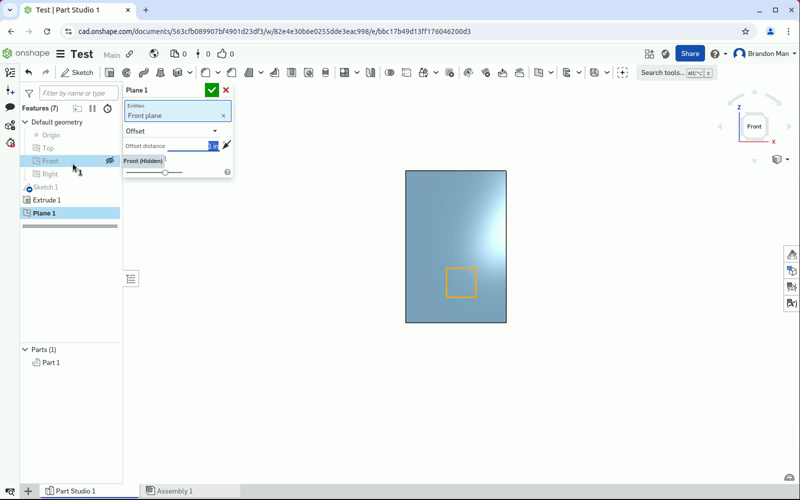
text(22.862)
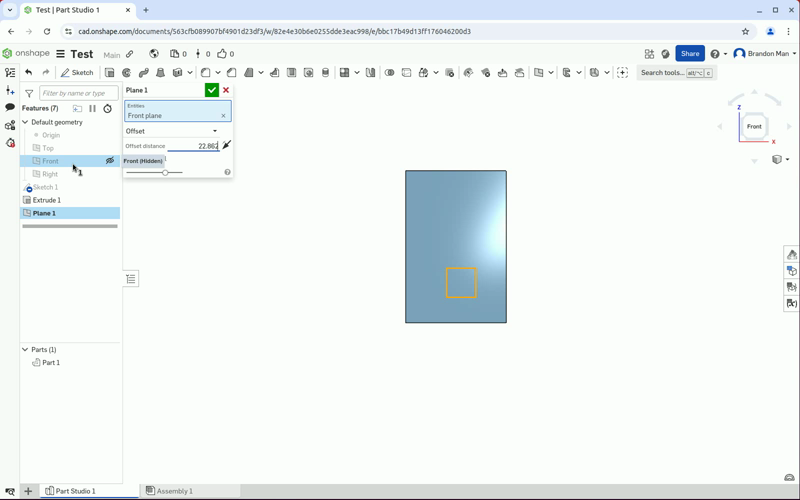
key(enter, 2)
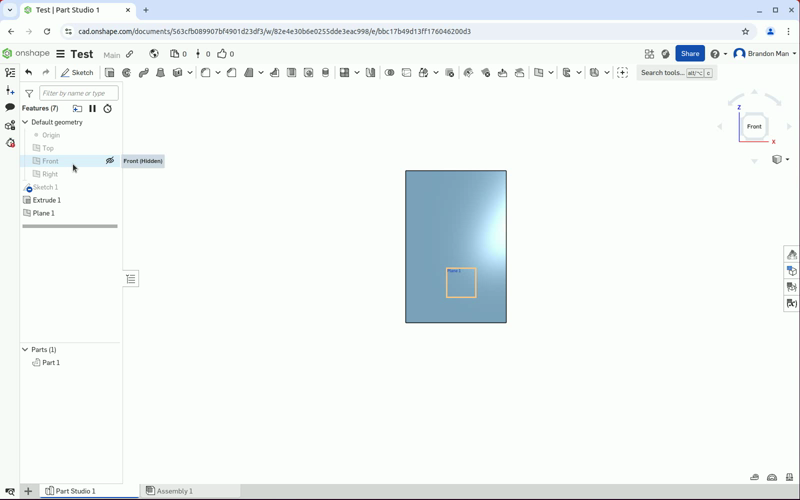
key(shift+s)
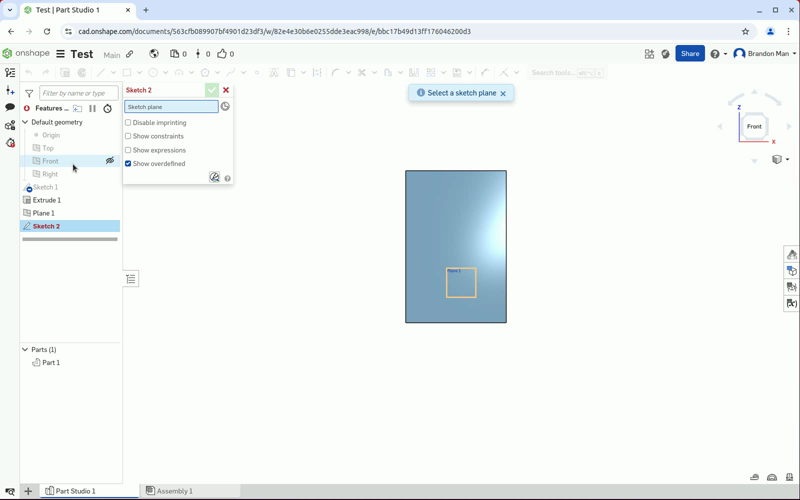
mouse_move(73, 215)
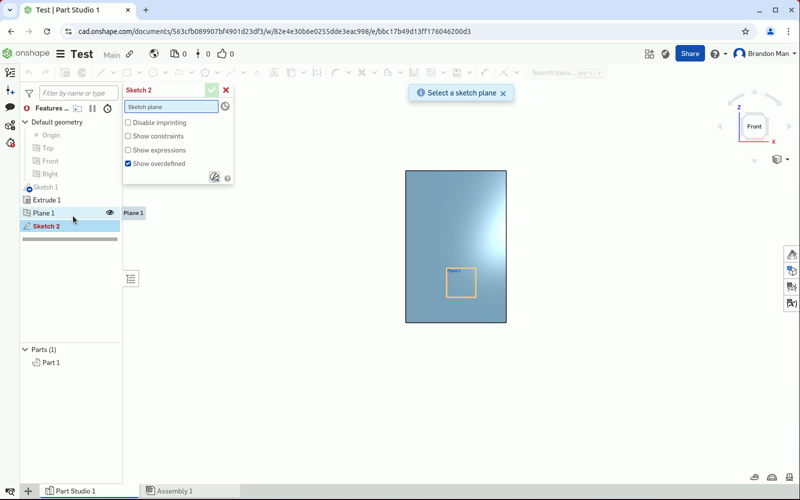
click(73, 215)
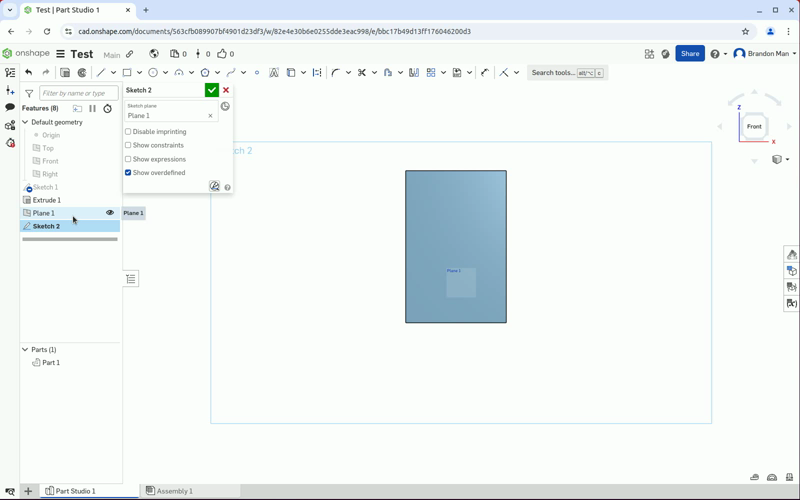
mouse_move(73, 352)
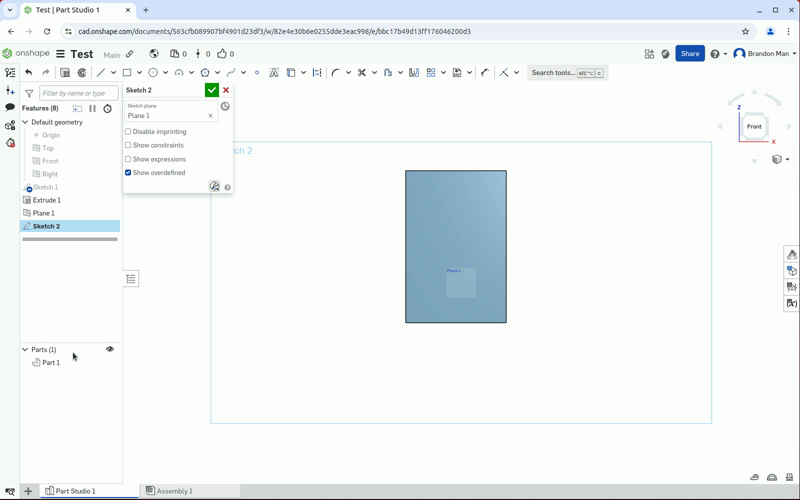
key(y)
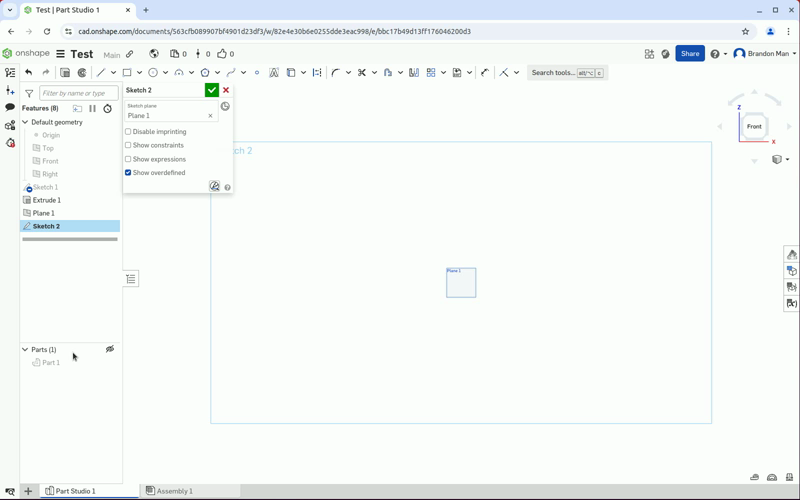
key(l)
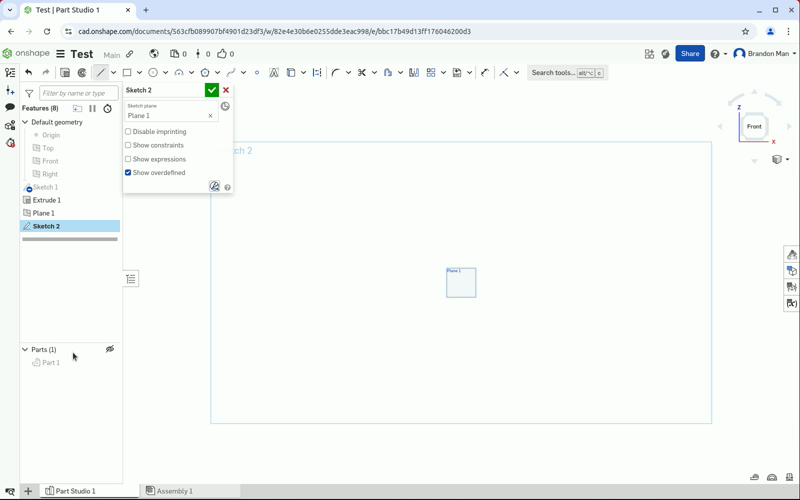
key_down(shift)
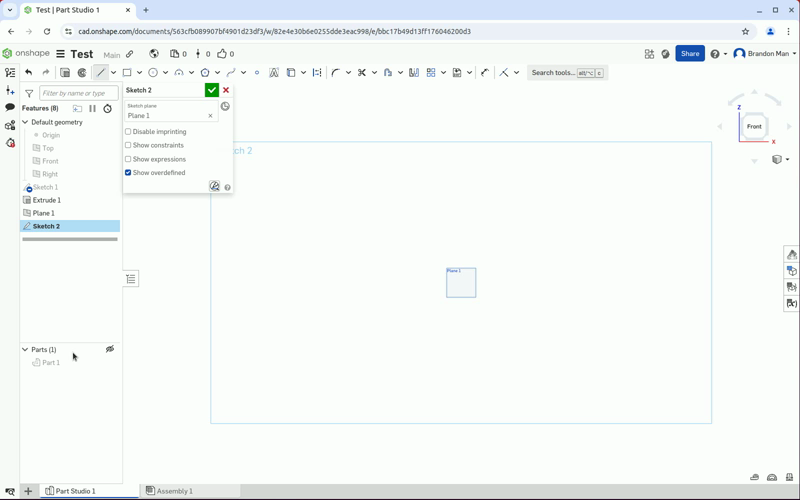
mouse_move(405, 224)
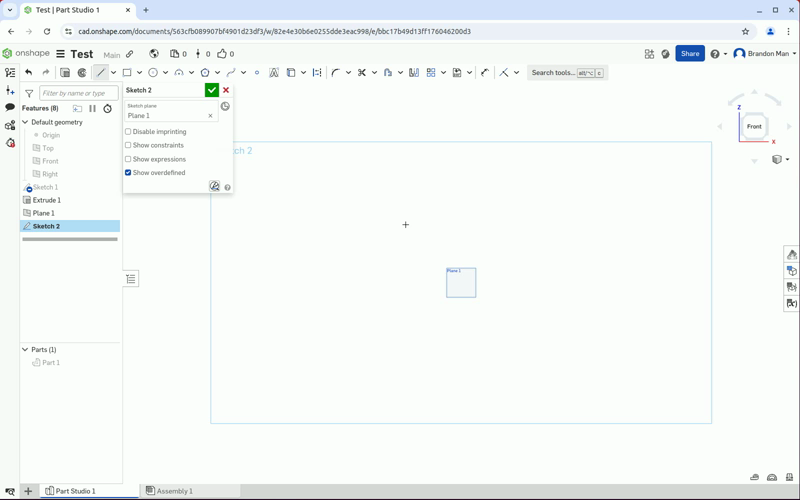
click(405, 224)
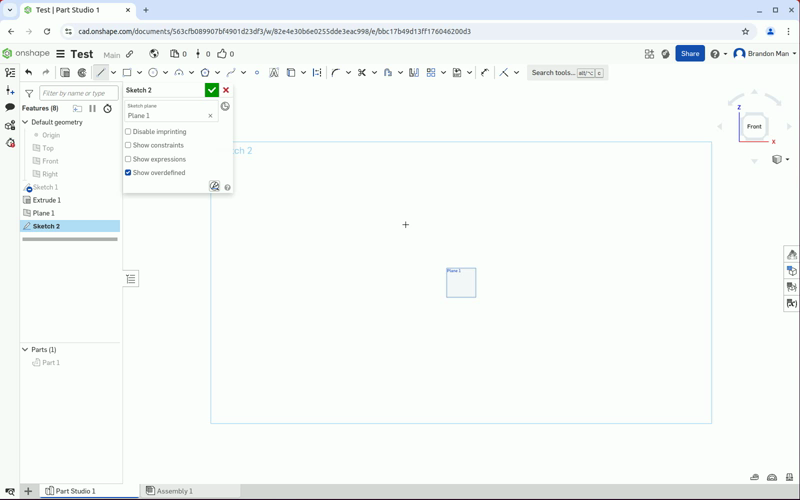
key_up(shift)
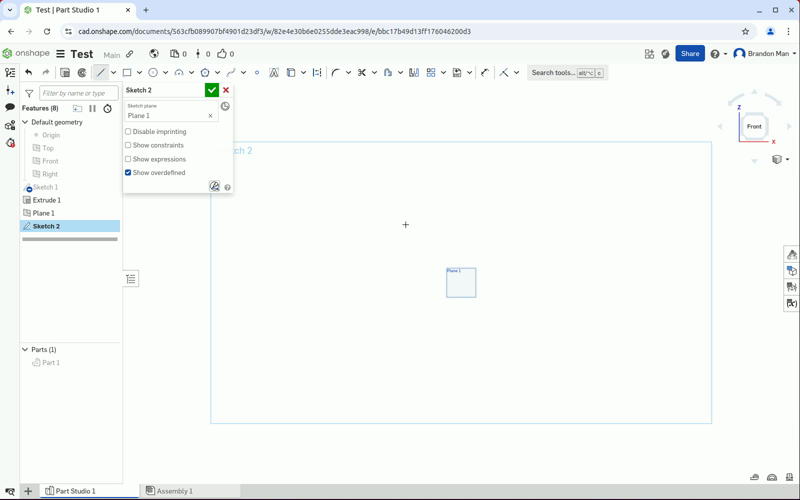
key_down(shift)
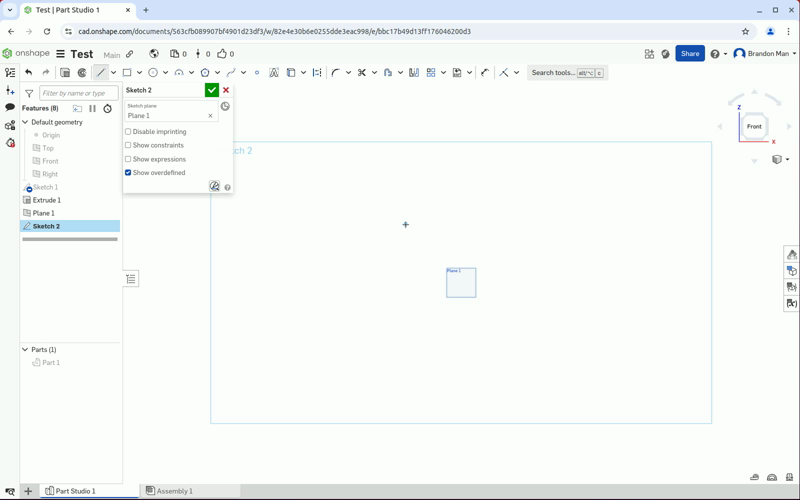
mouse_move(435, 224)
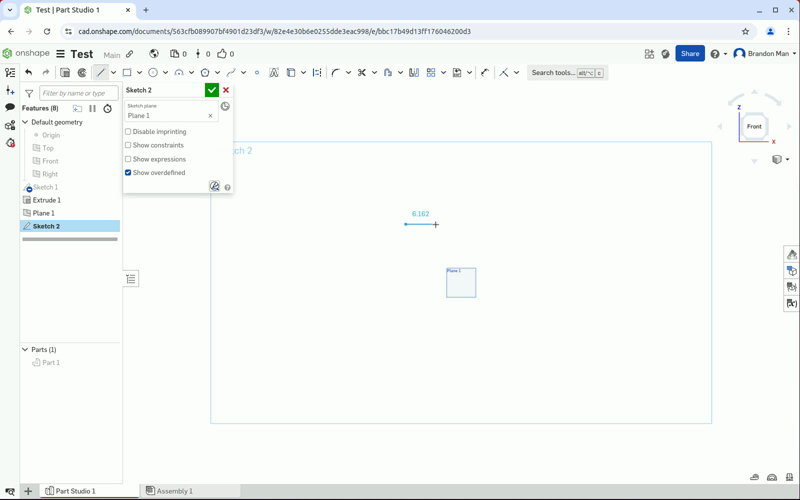
mouse_move(429, 224)
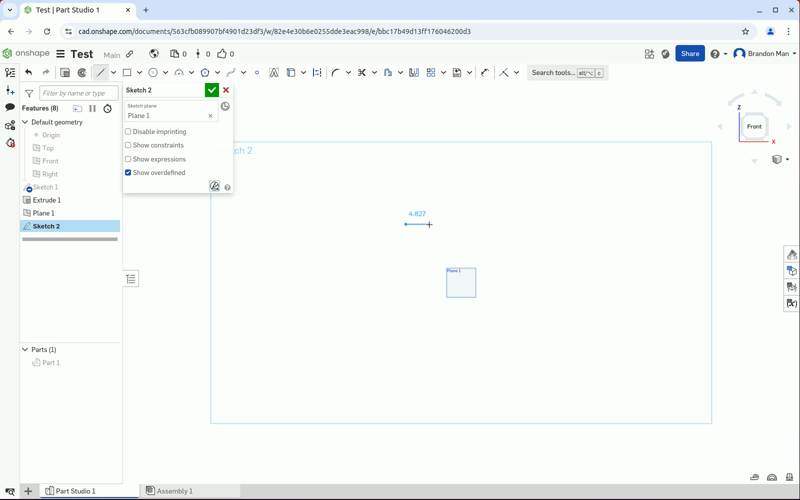
click(429, 224)
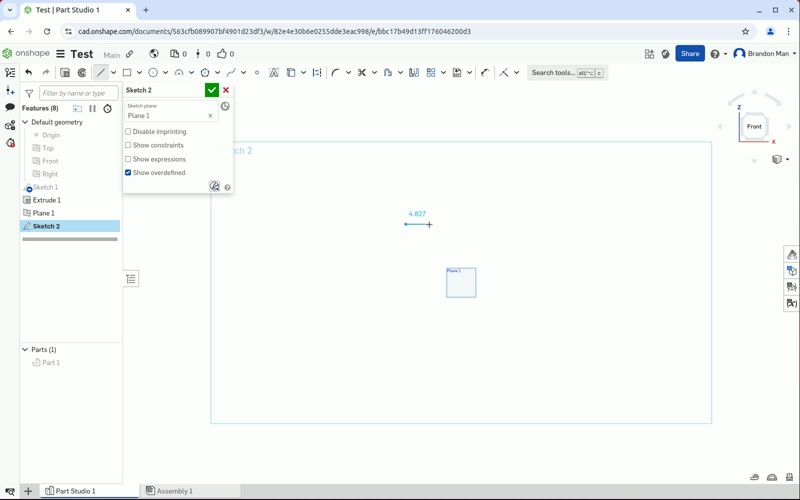
key_up(shift)
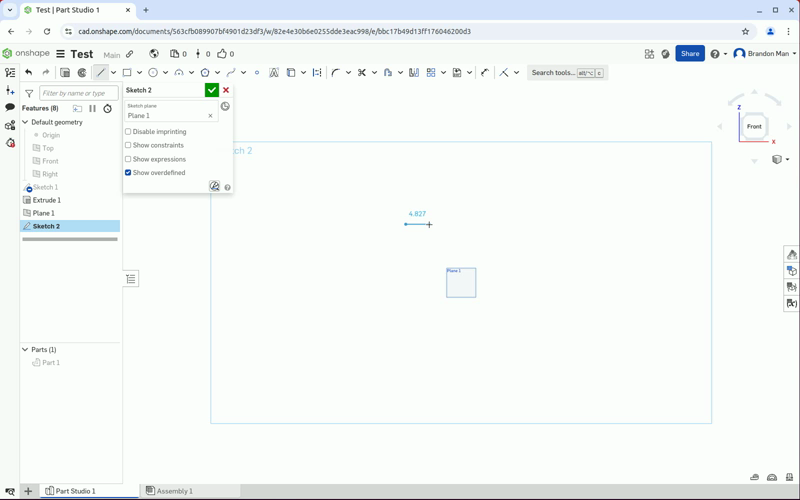
key_down(shift)
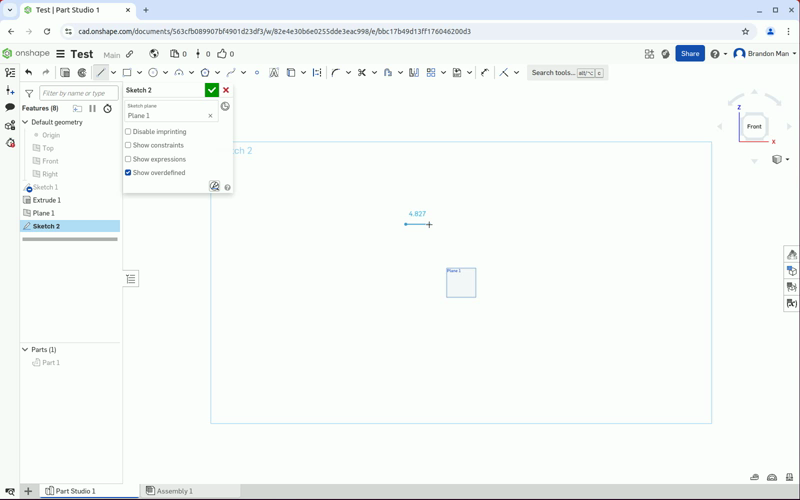
mouse_move(459, 224)
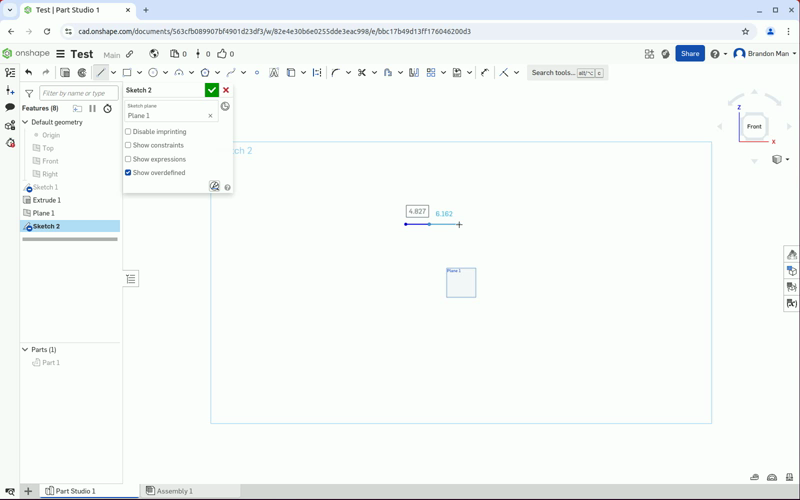
mouse_move(450, 268)
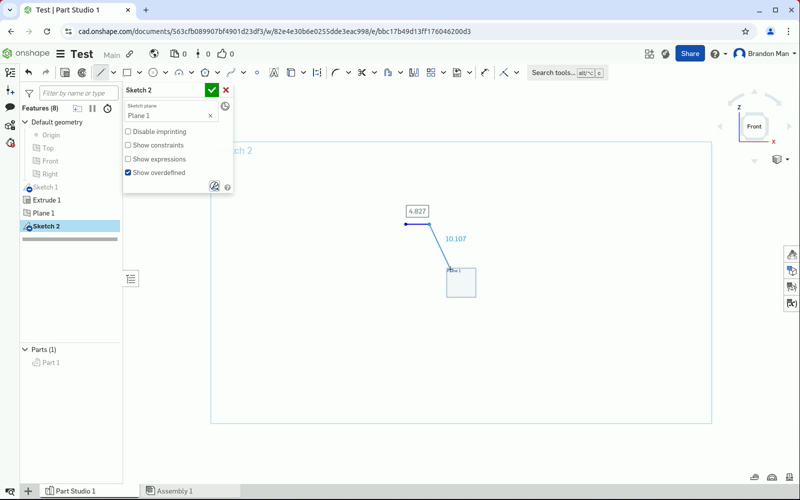
click(450, 268)
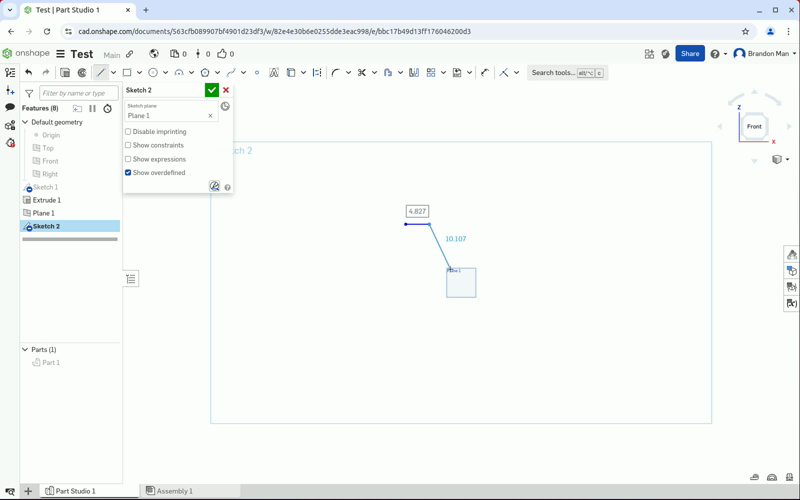
key_up(shift)
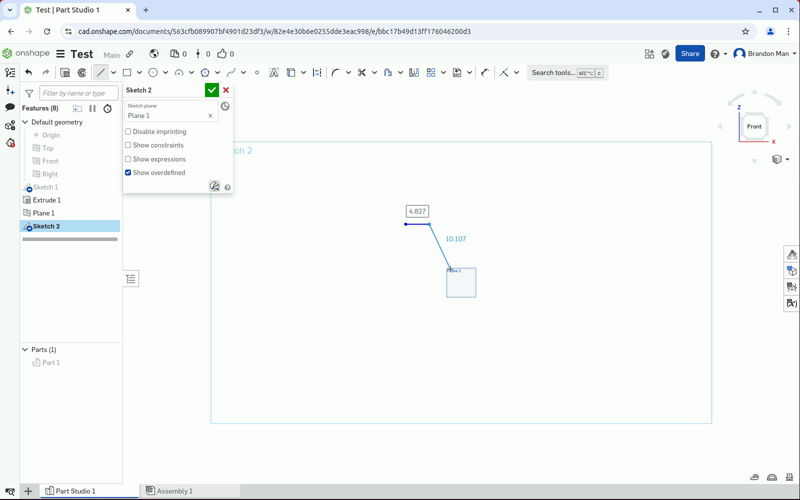
key_down(shift)
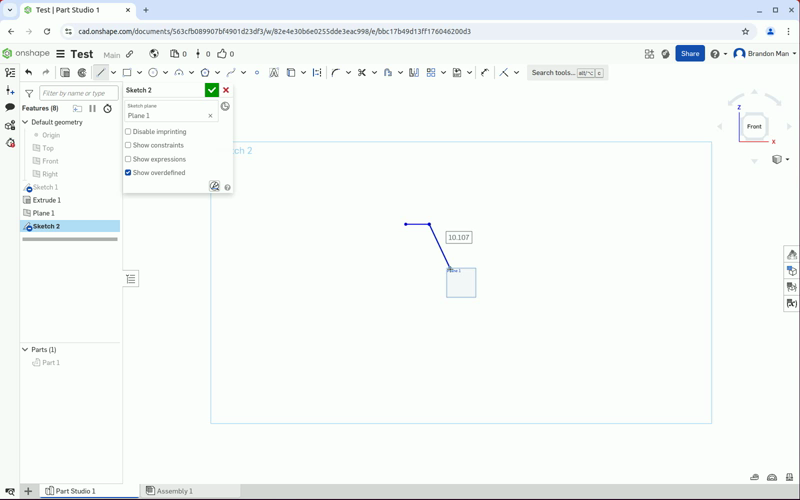
mouse_move(480, 268)
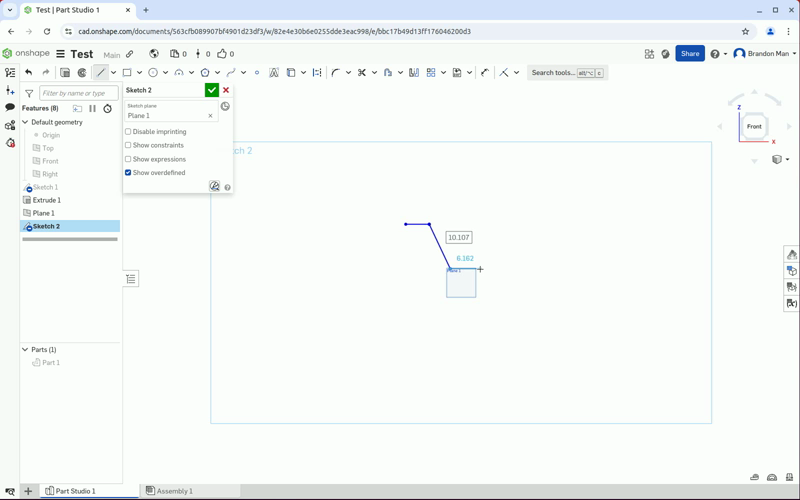
mouse_move(493, 243)
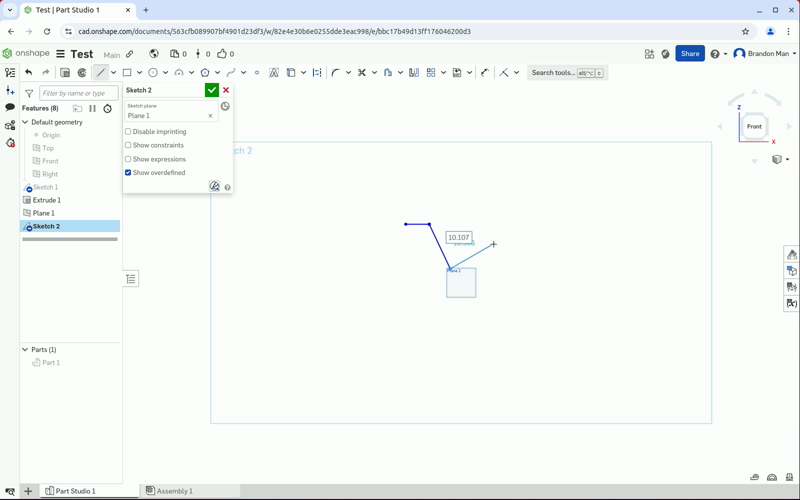
click(493, 243)
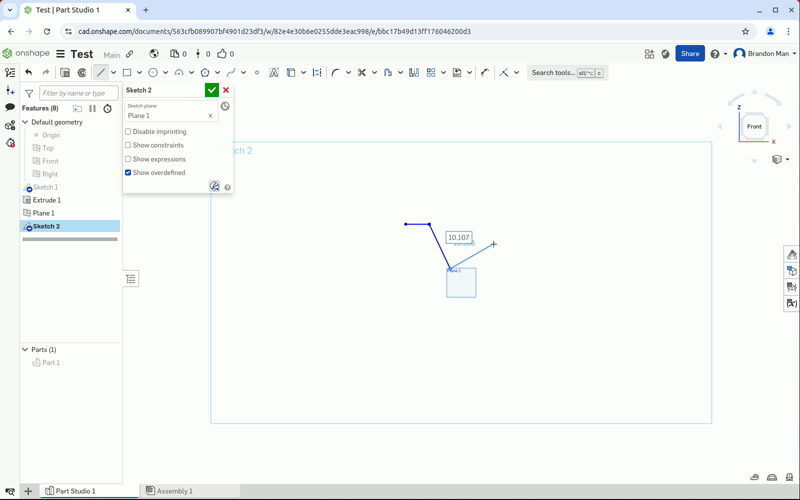
key_up(shift)
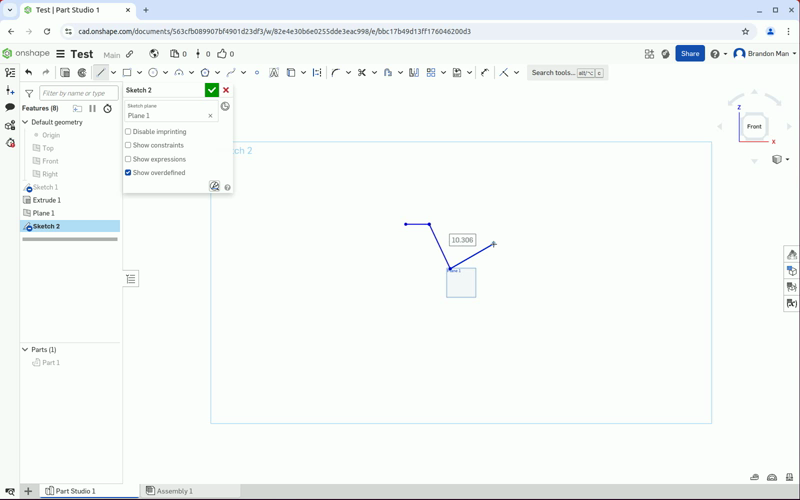
key_down(shift)
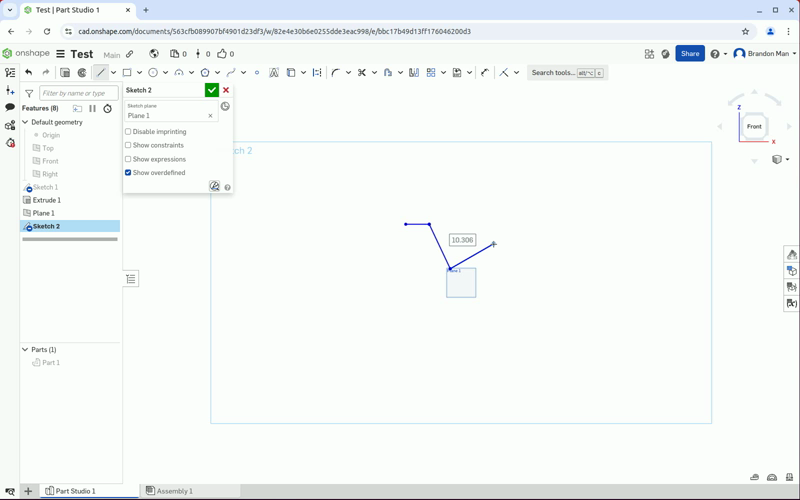
mouse_move(523, 243)
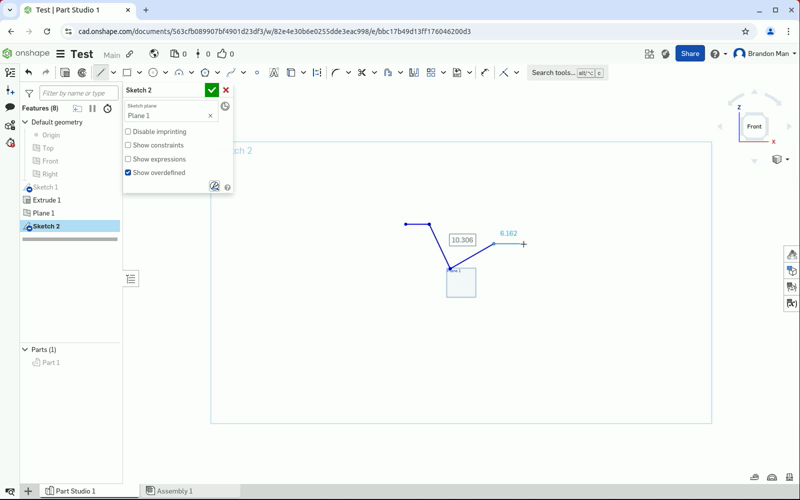
mouse_move(493, 201)
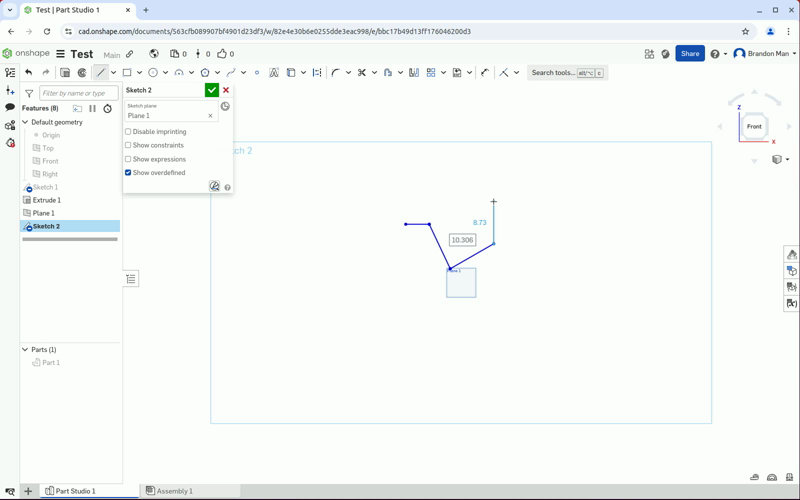
click(493, 201)
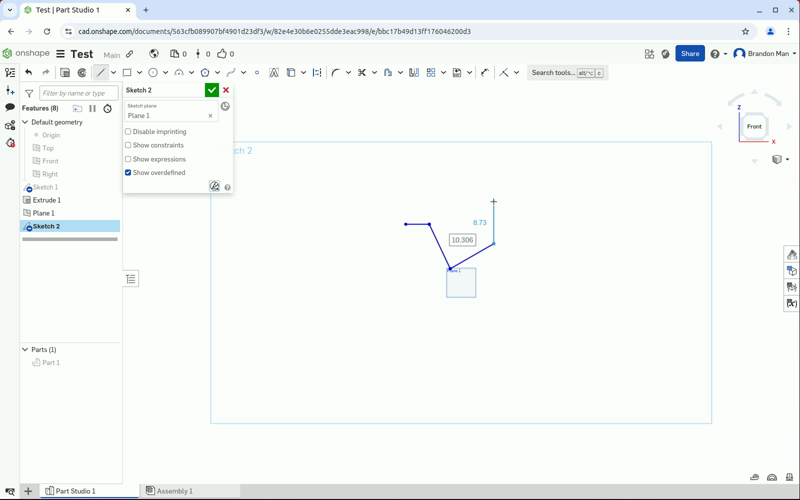
key_up(shift)
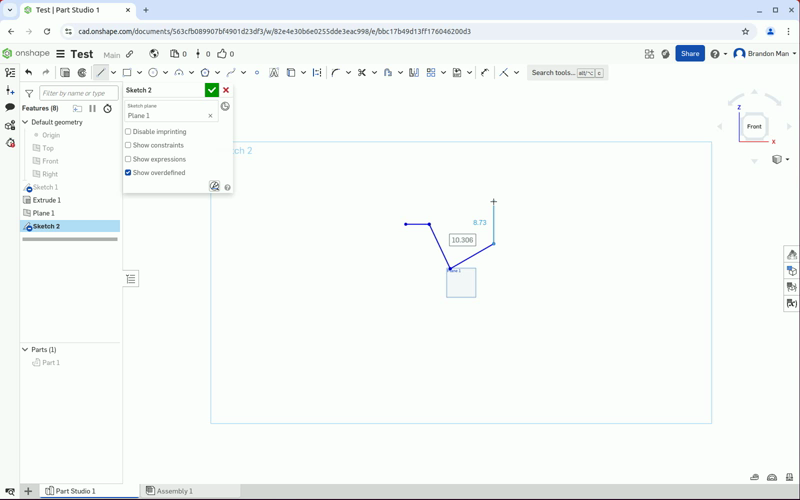
key_down(shift)
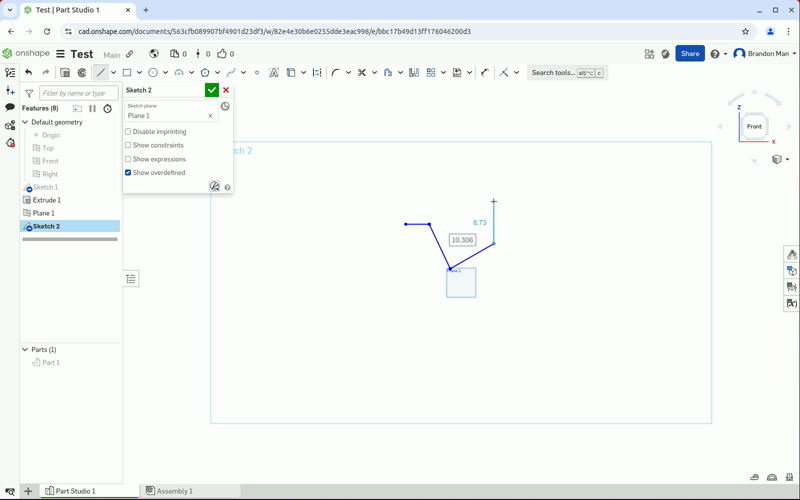
mouse_move(523, 201)
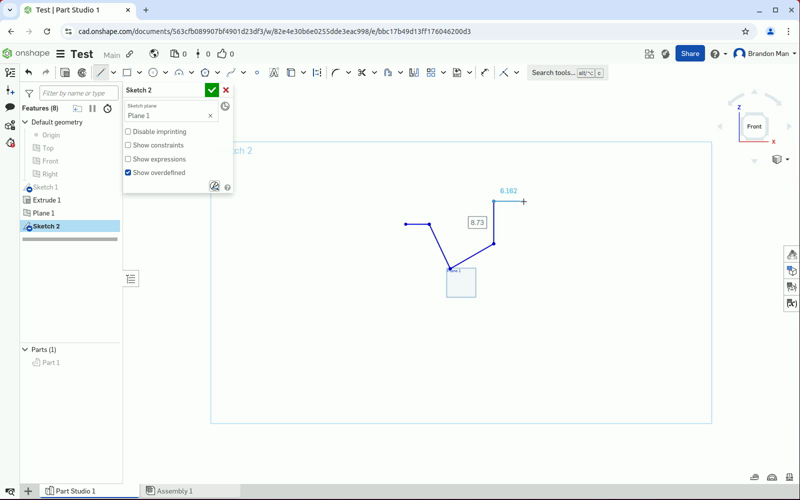
mouse_move(451, 201)
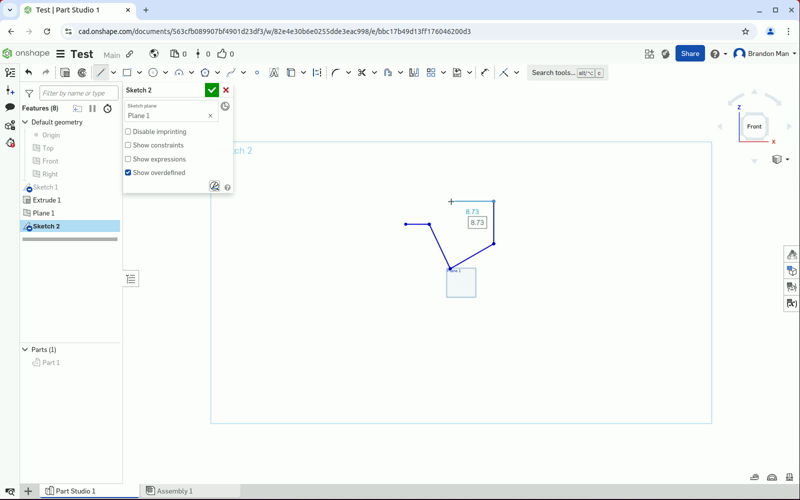
click(451, 201)
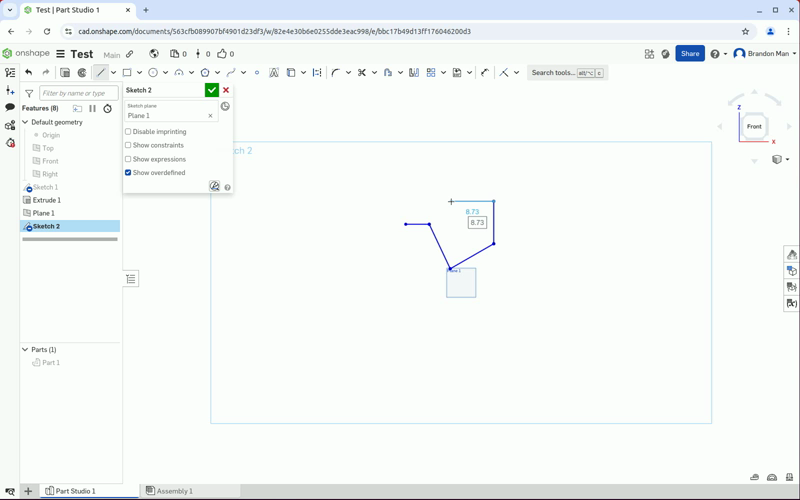
key_up(shift)
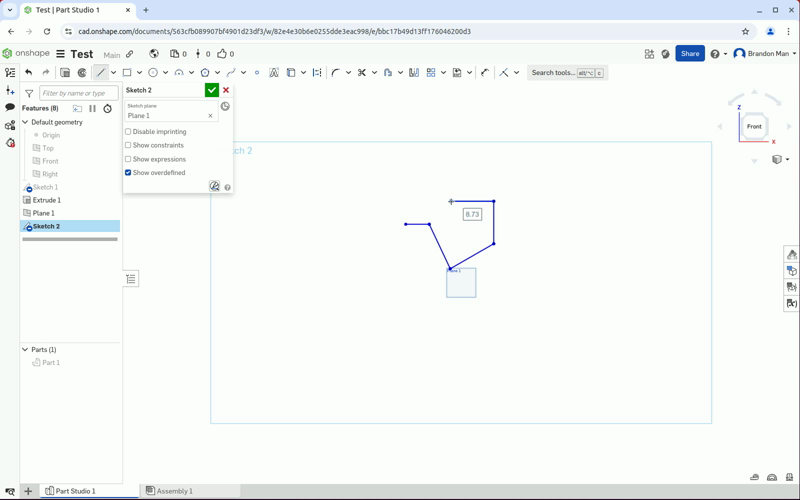
key_down(shift)
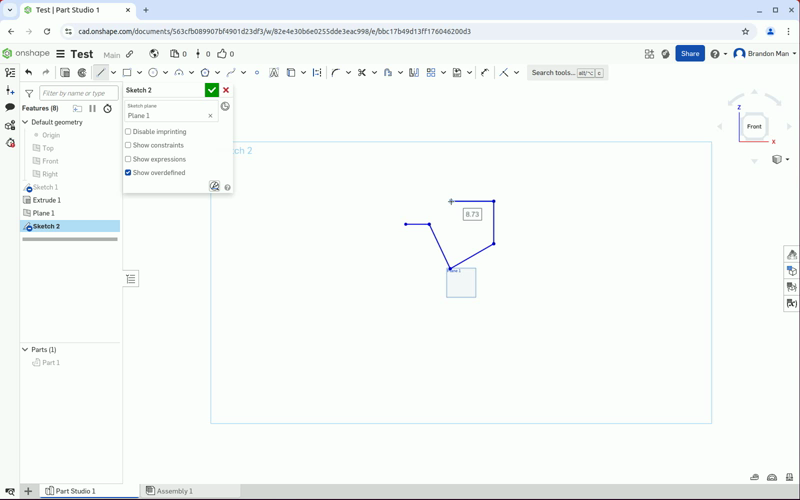
mouse_move(481, 201)
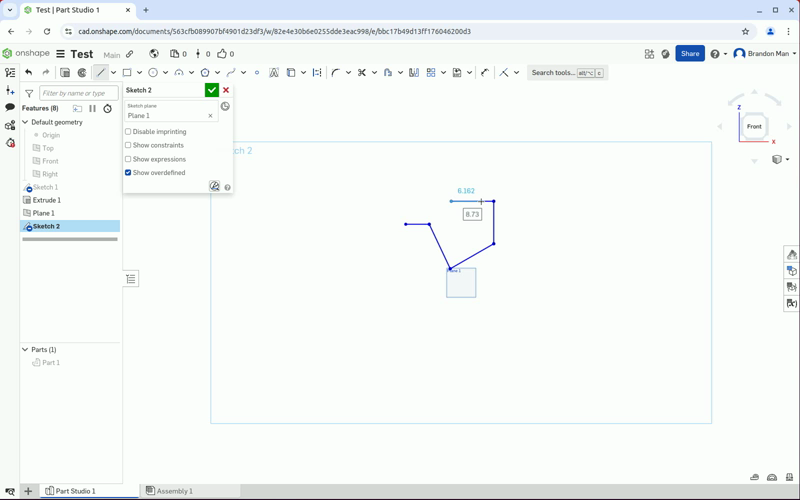
mouse_move(451, 170)
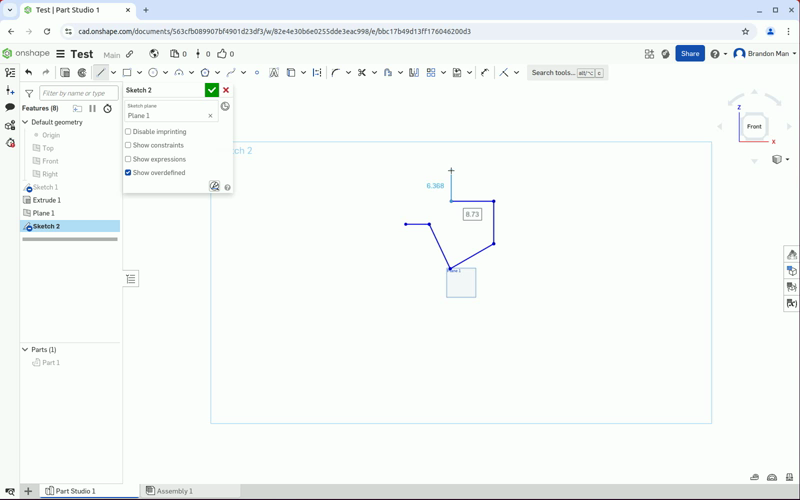
click(451, 170)
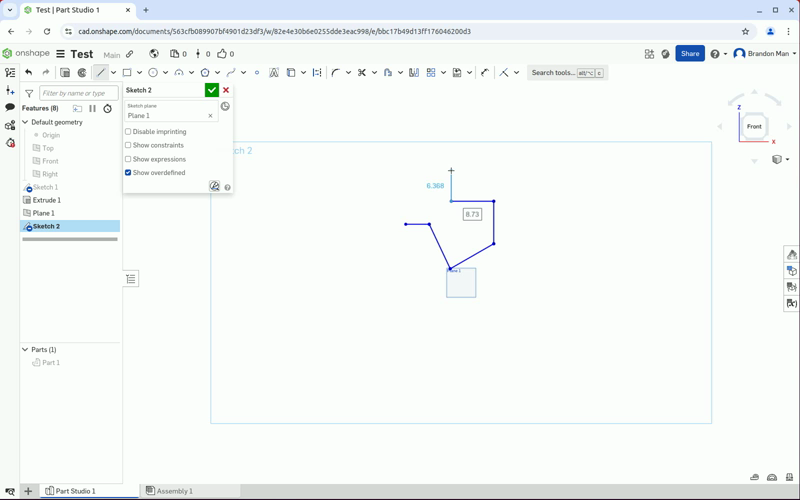
key_up(shift)
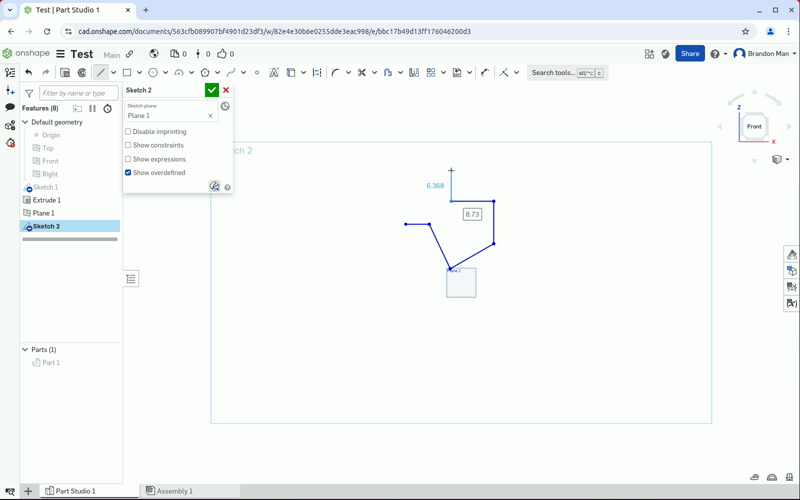
key_down(shift)
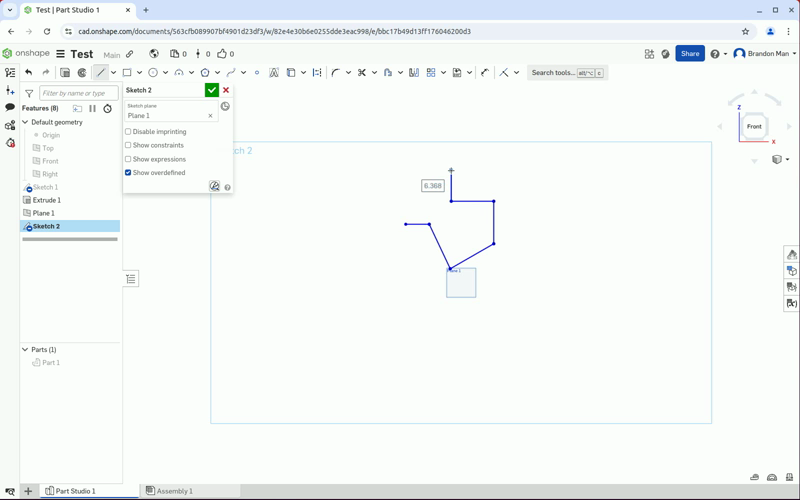
mouse_move(481, 170)
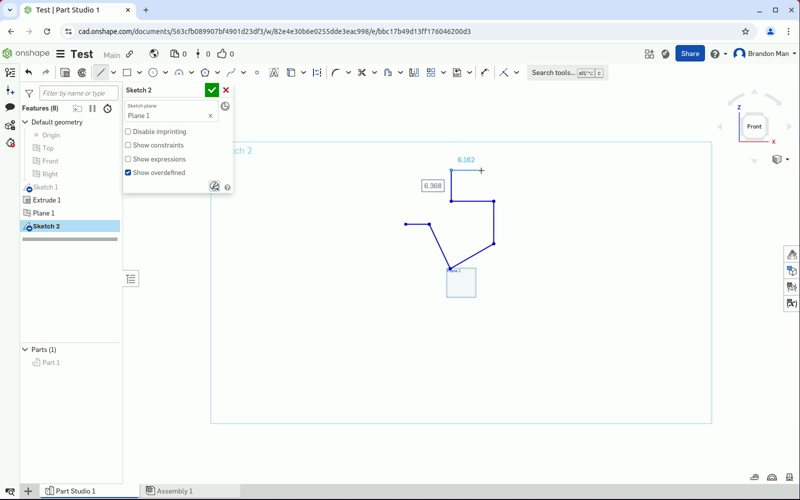
mouse_move(405, 170)
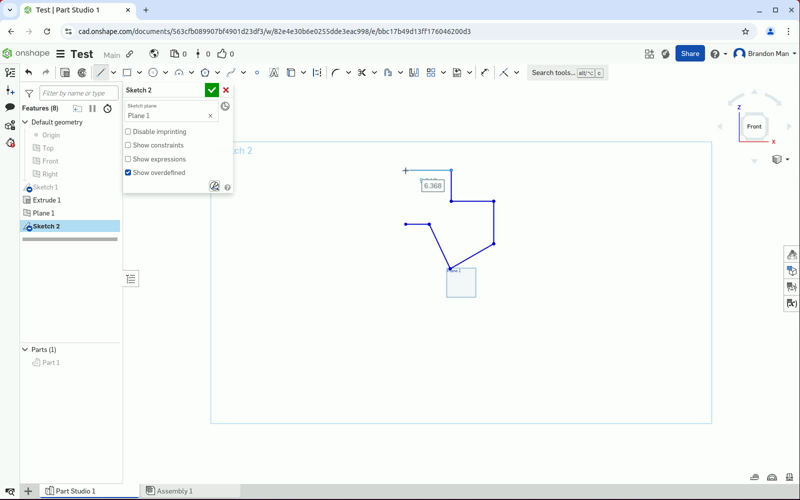
click(405, 170)
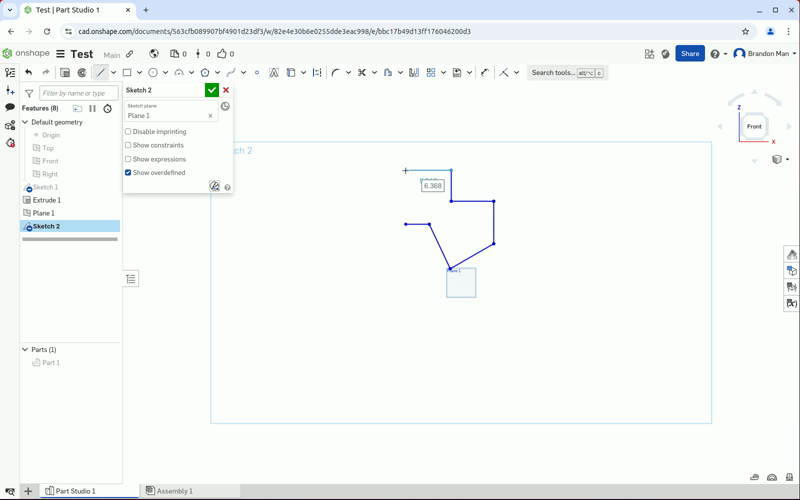
key_up(shift)
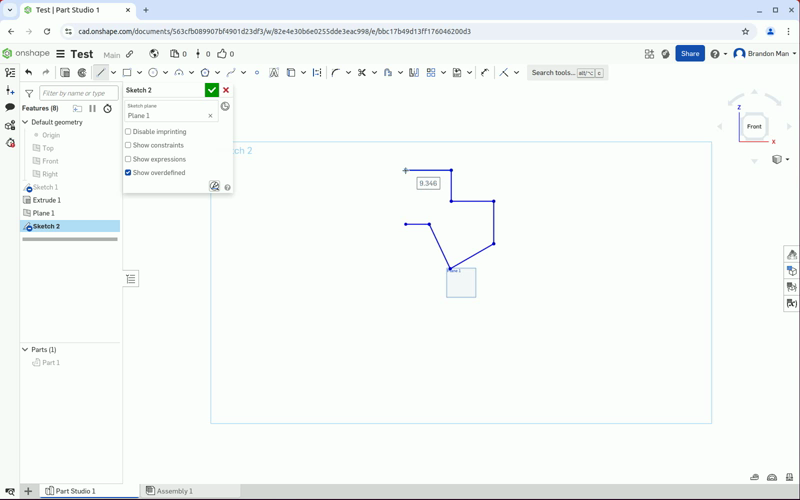
mouse_move(435, 170)
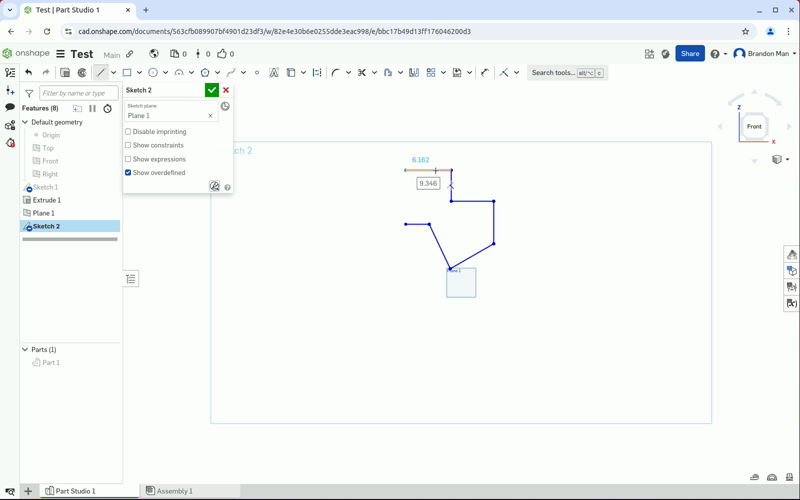
key_down(shift)
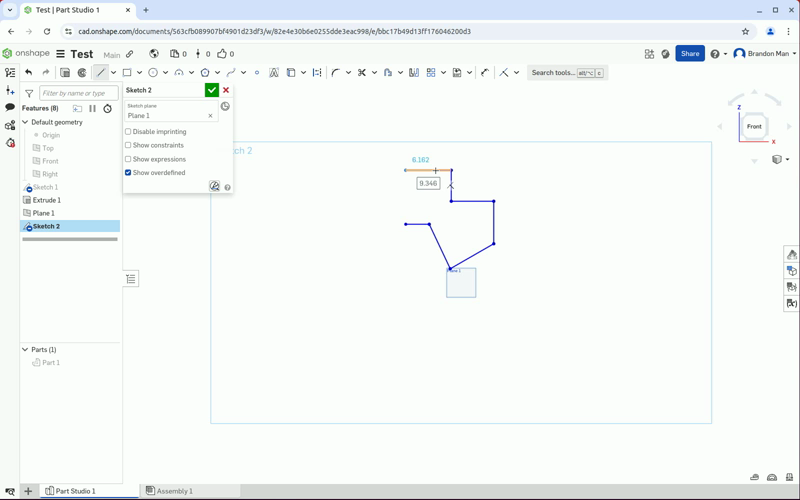
mouse_move(405, 224)
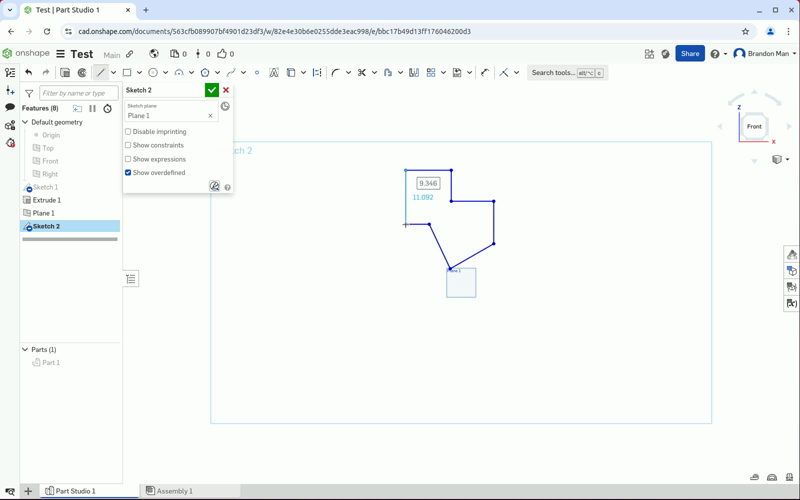
key_up(shift)
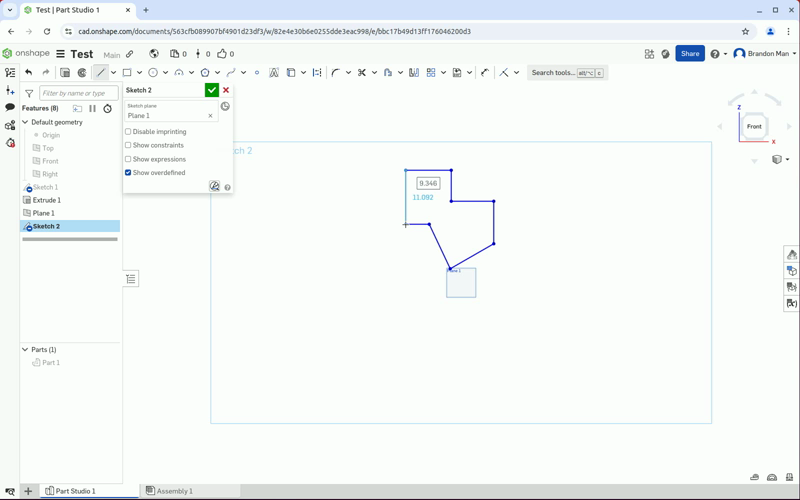
click(405, 224)
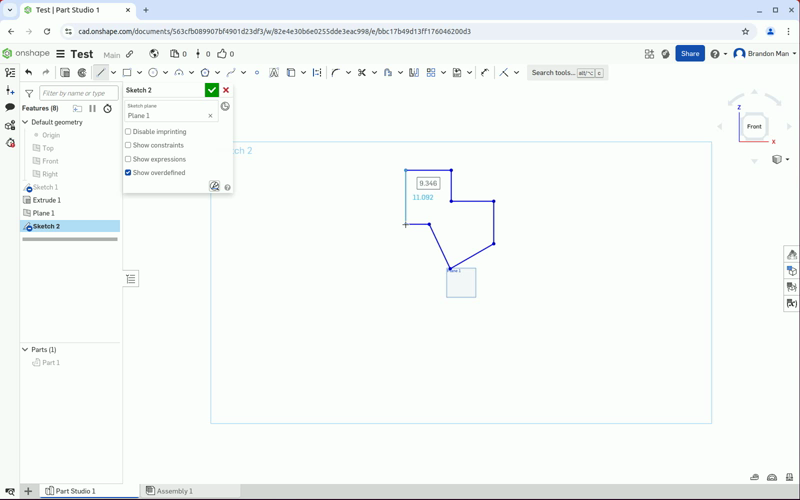
key(esc)
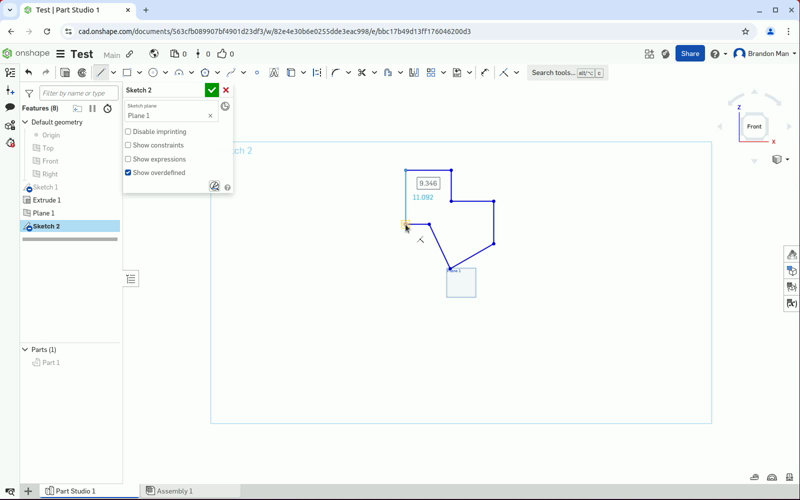
mouse_move(459, 212)
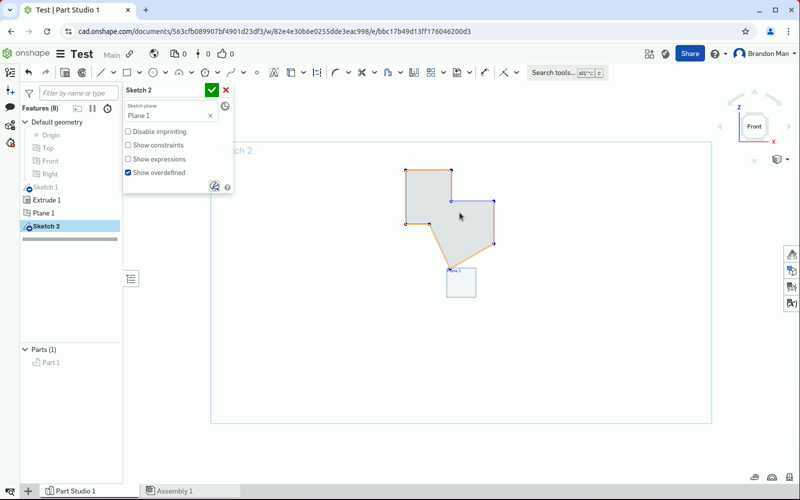
click(459, 212)
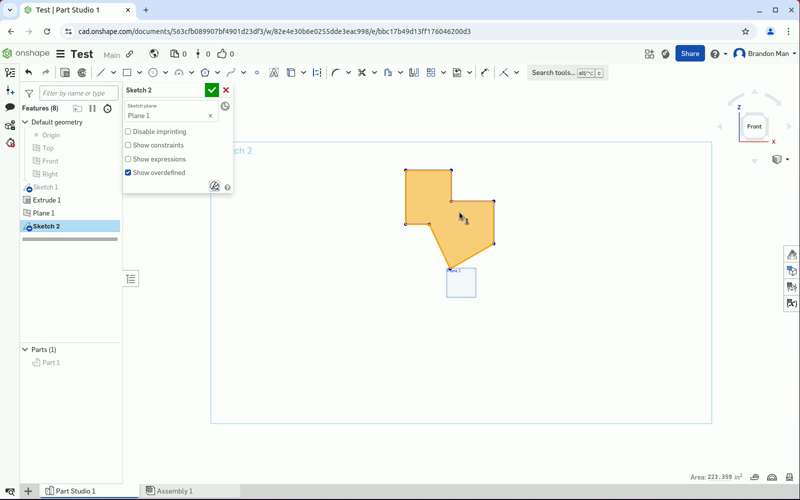
mouse_move(73, 352)
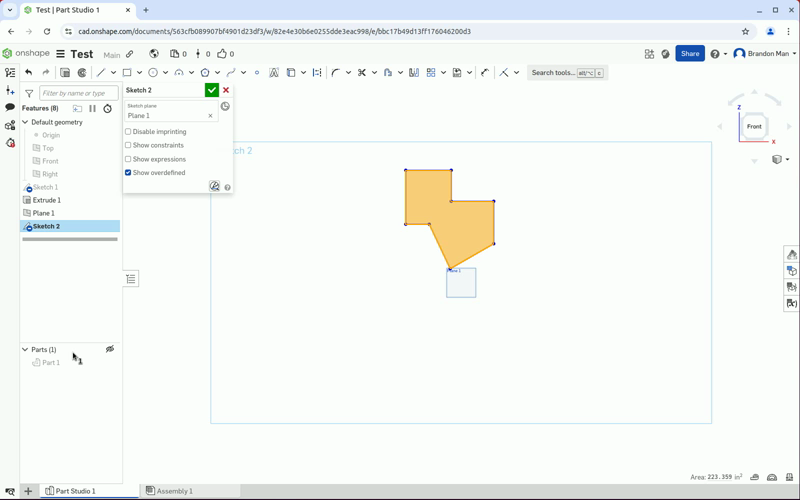
key(shift+y)
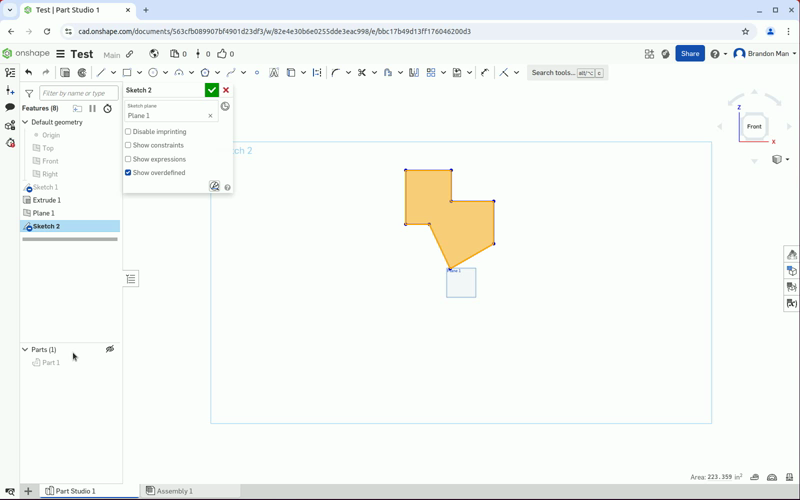
key(shift+e)
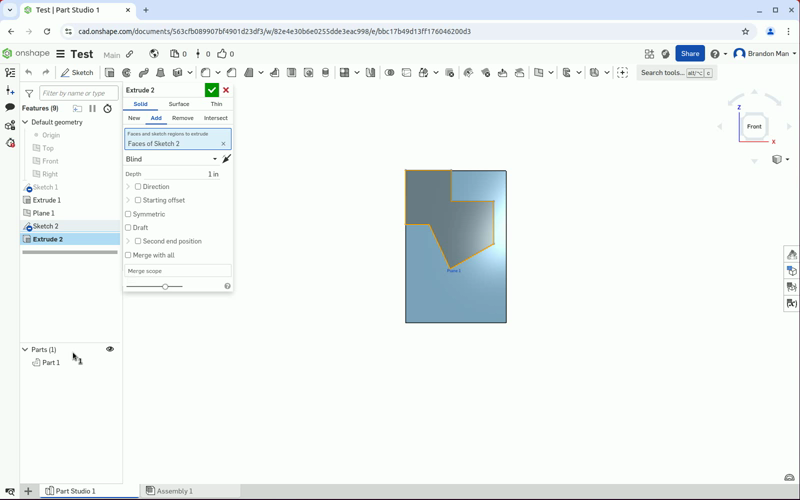
mouse_move(143, 106)
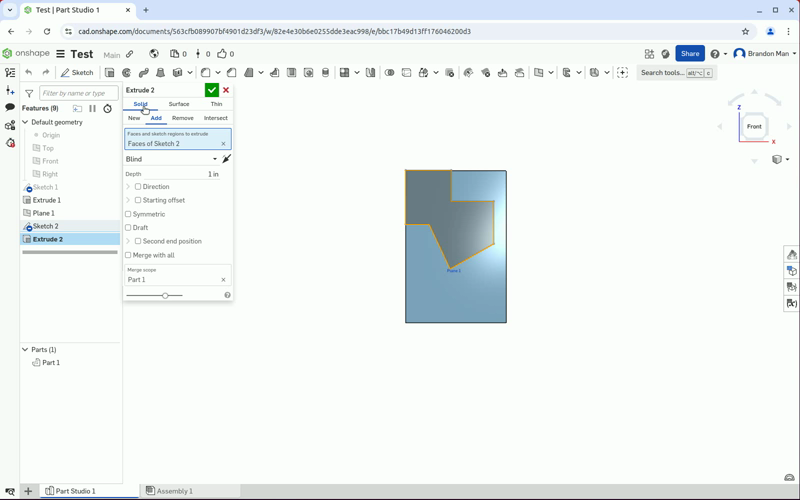
click(143, 106)
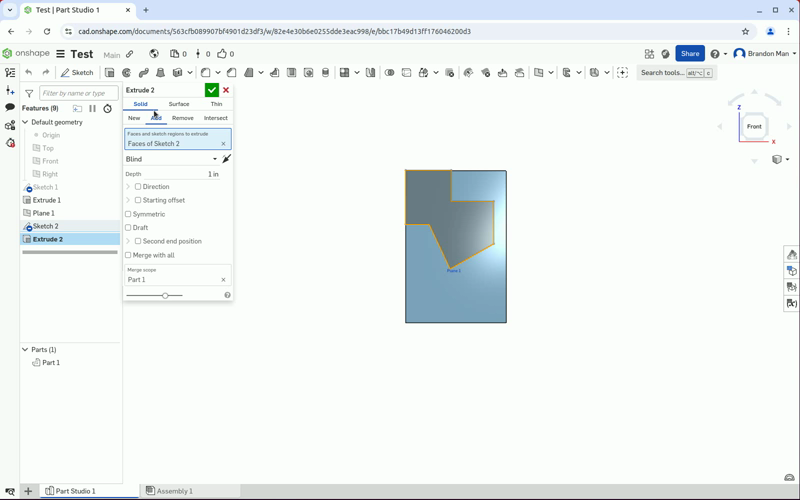
mouse_move(186, 120)
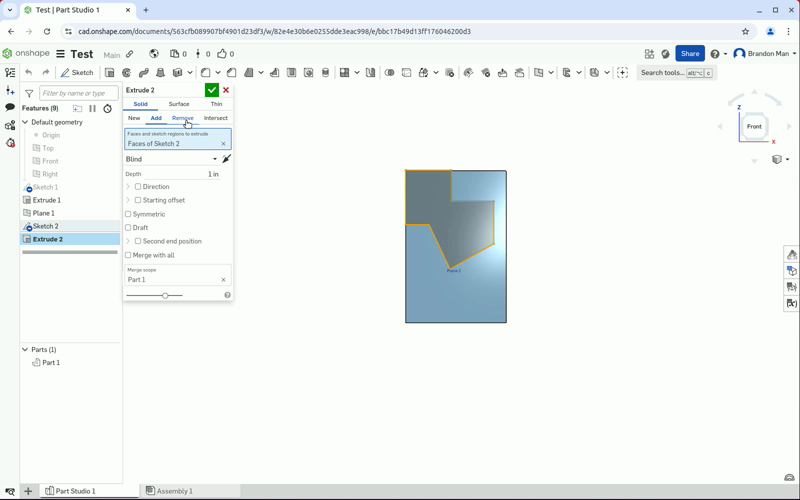
click(186, 120)
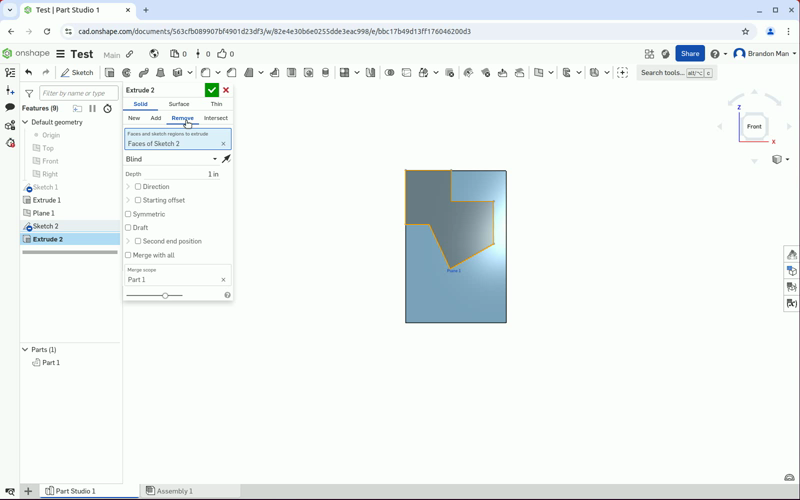
key(tab, 4)
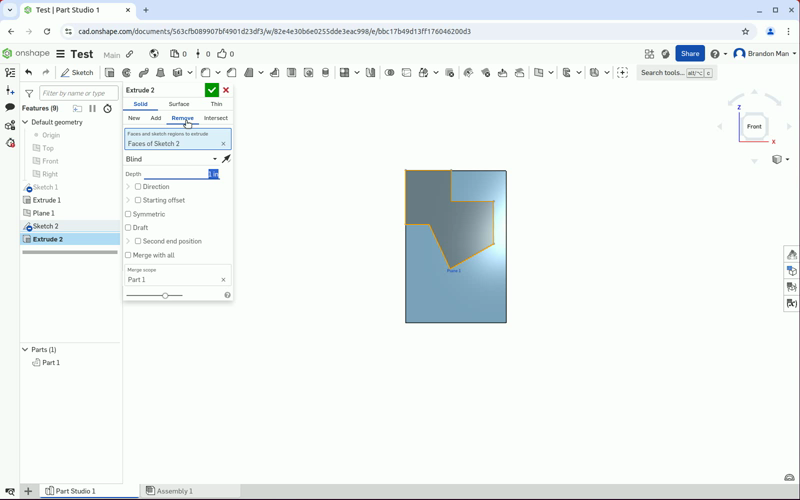
text(30.811)
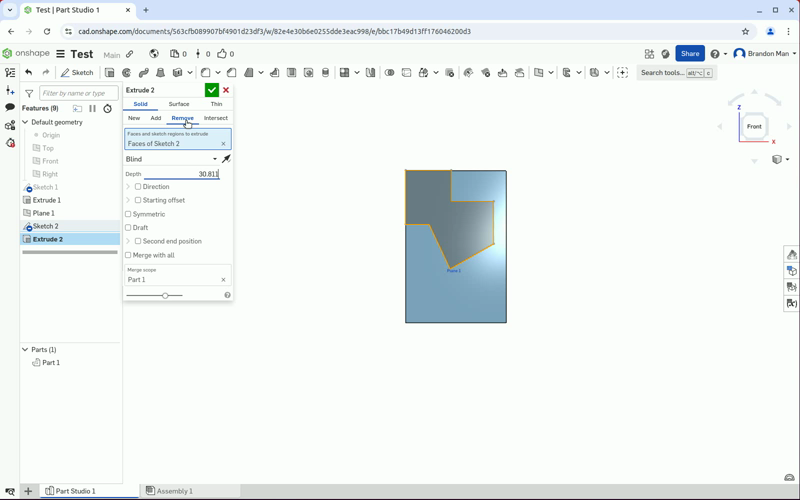
key(tab, 6)
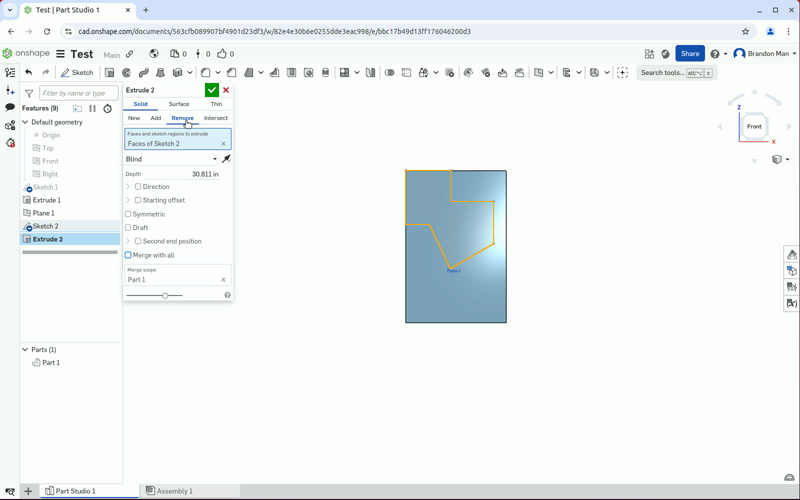
key(space)
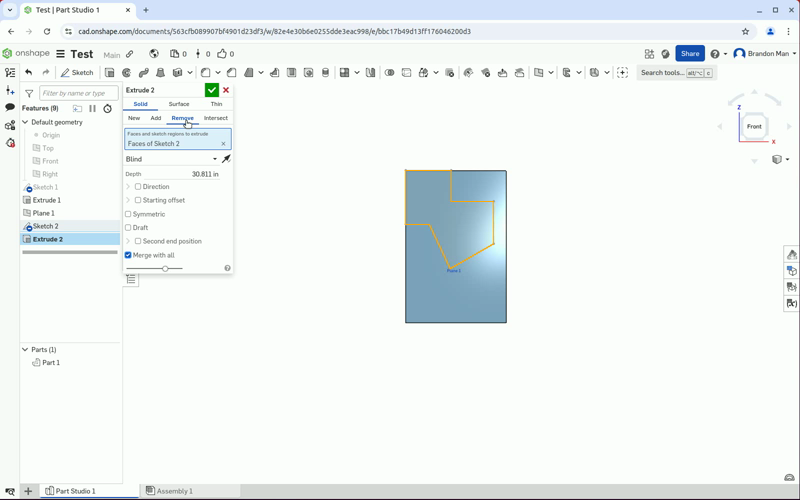
key(enter)
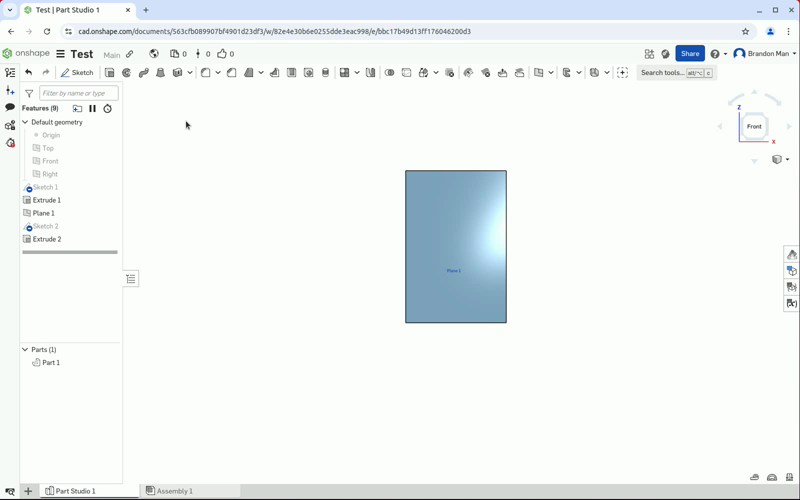
key(shift+h)
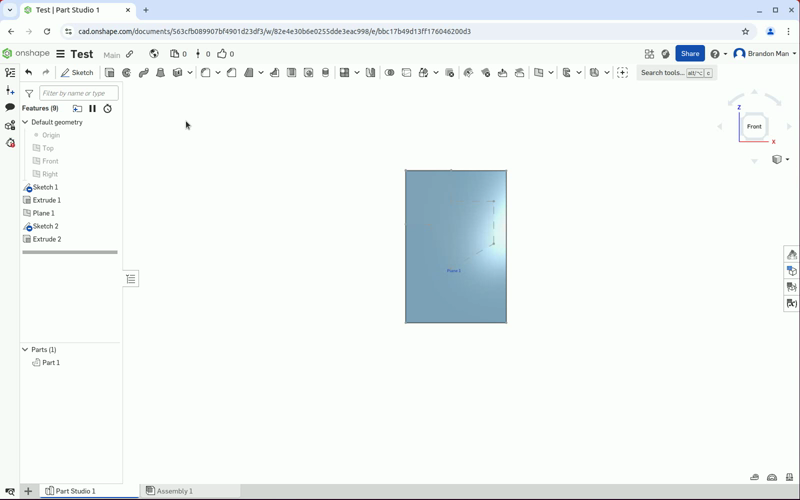
key(shift+h)
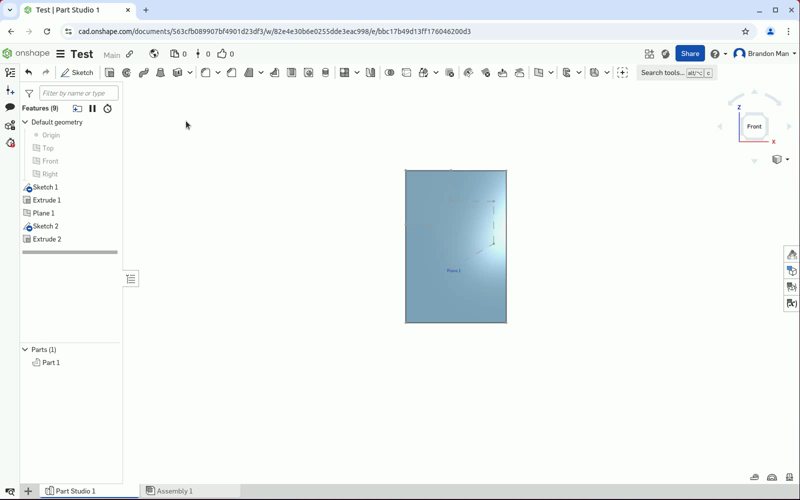
key(shift+7)
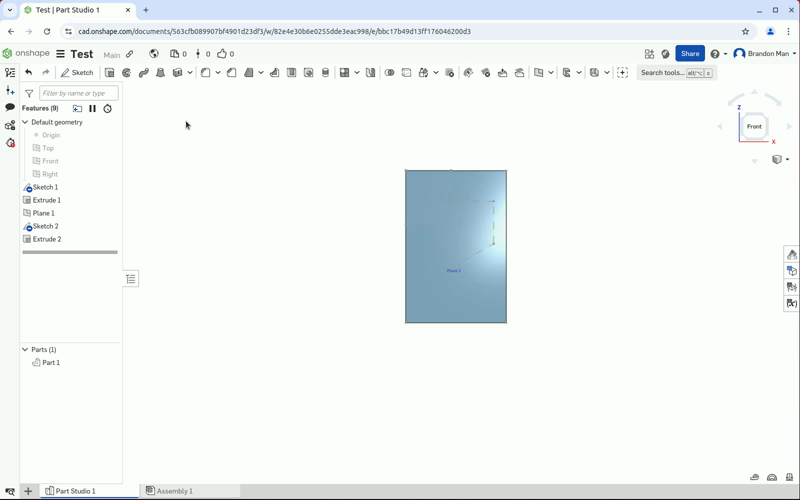
key(left, 2)
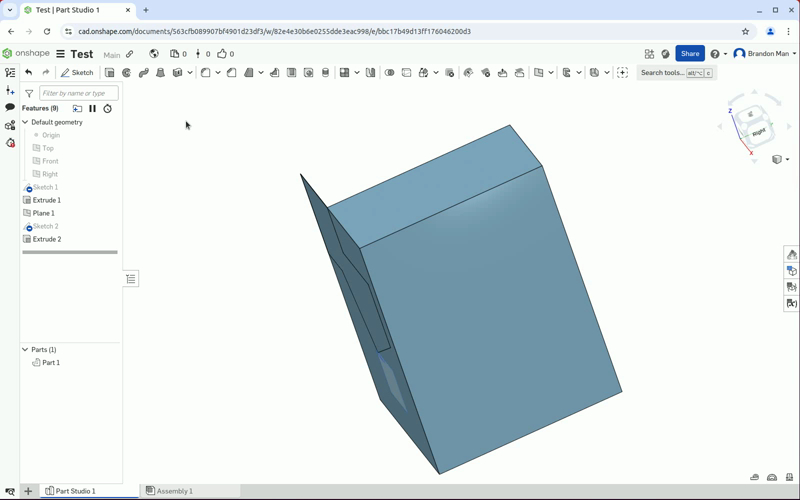
key(down, 2)
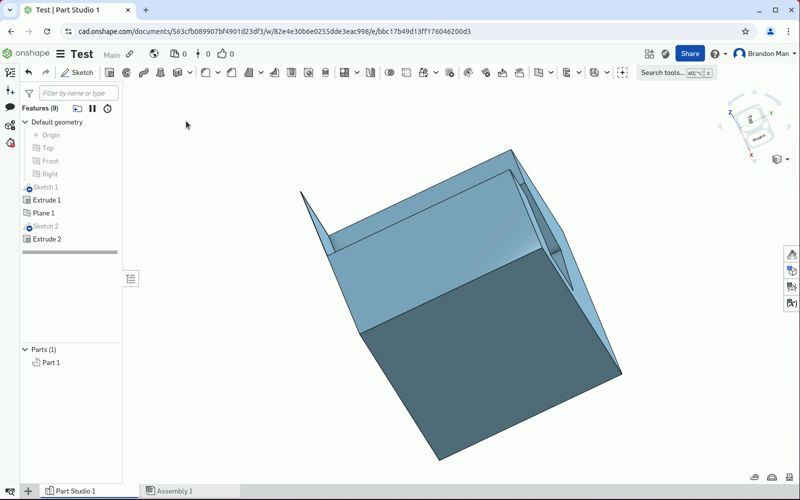
key(up, 2)
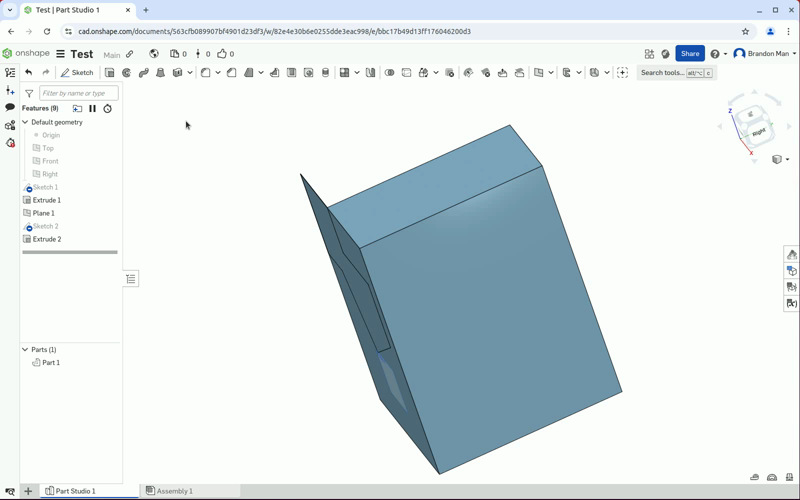
key(right, 2)
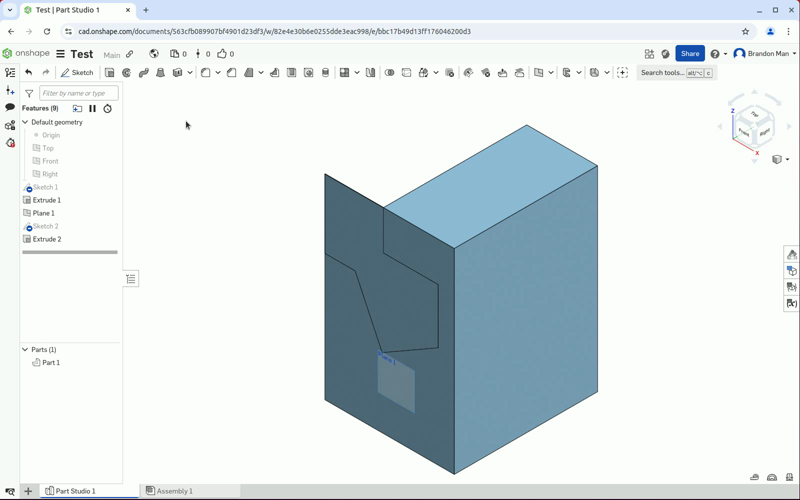
mouse_move(73, 189)
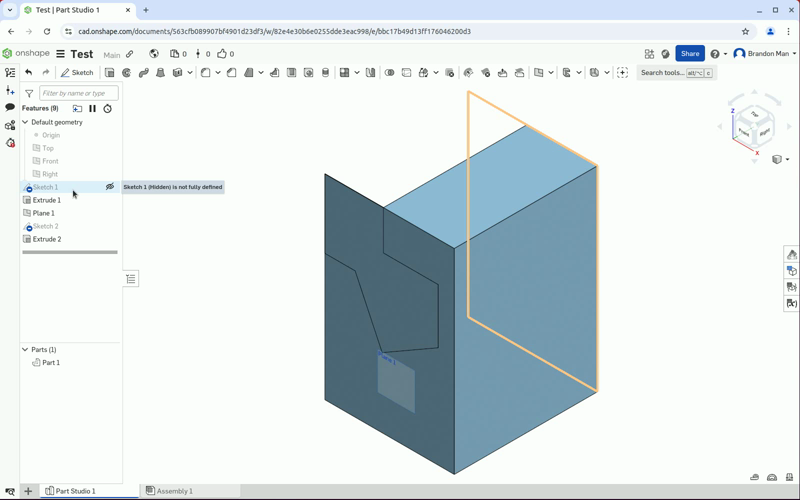
click(73, 189)